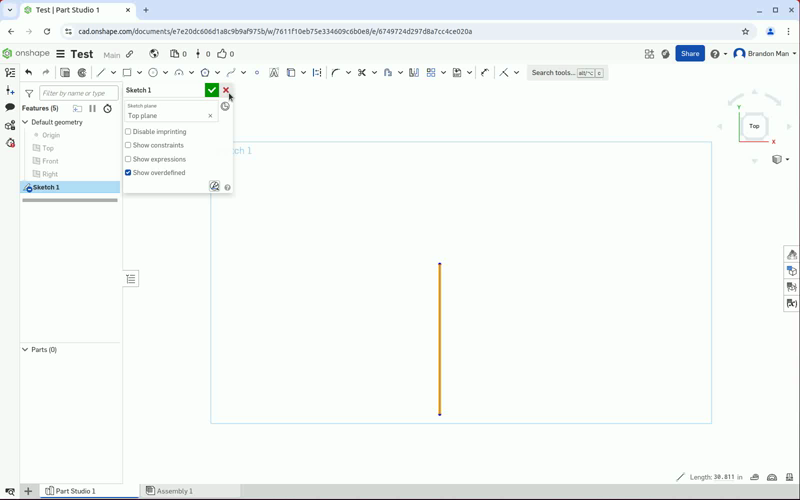
key(shift+h)
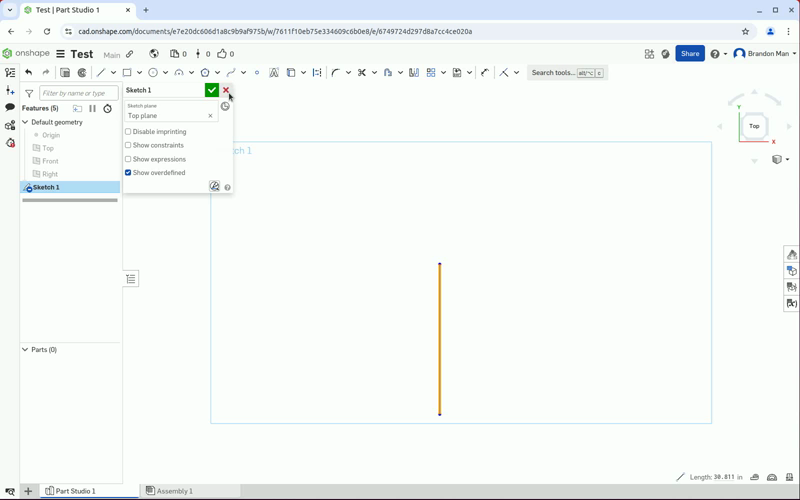
key(shift+s)
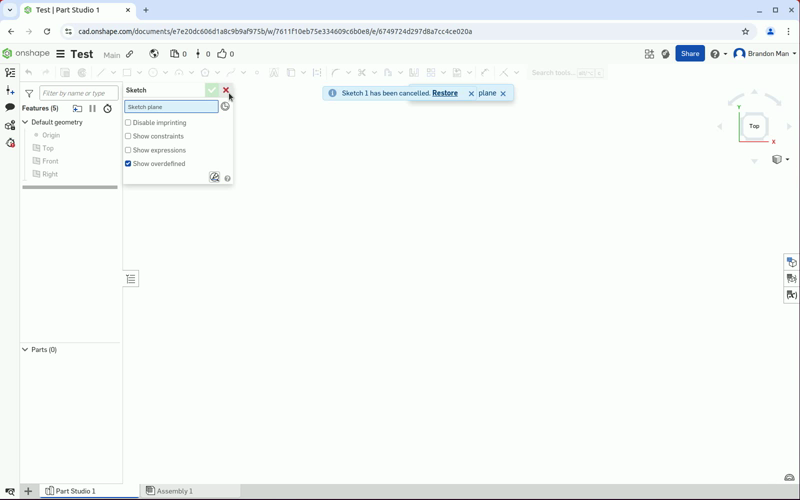
mouse_move(73, 150)
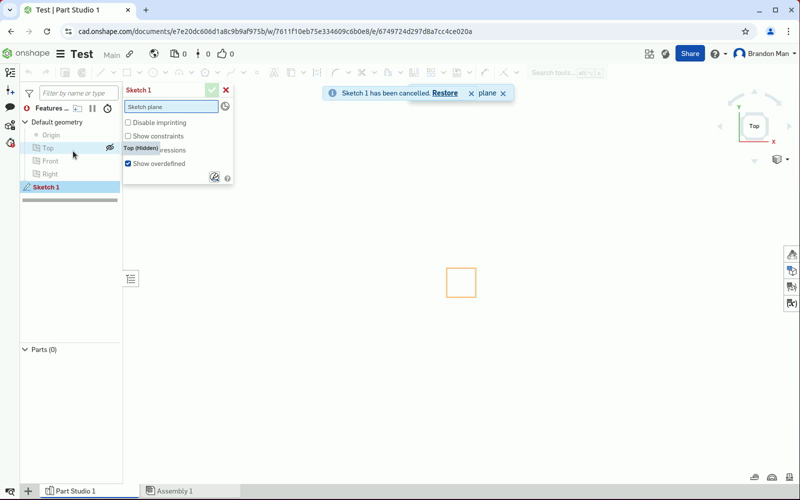
click(73, 150)
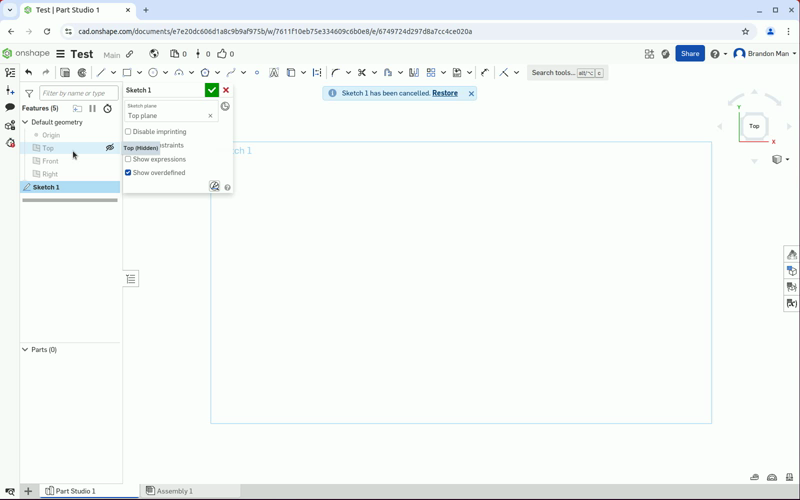
mouse_move(73, 352)
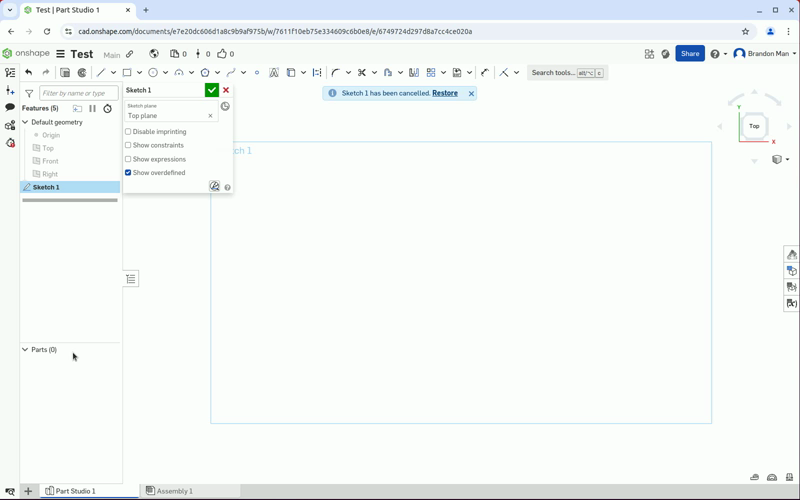
key(y)
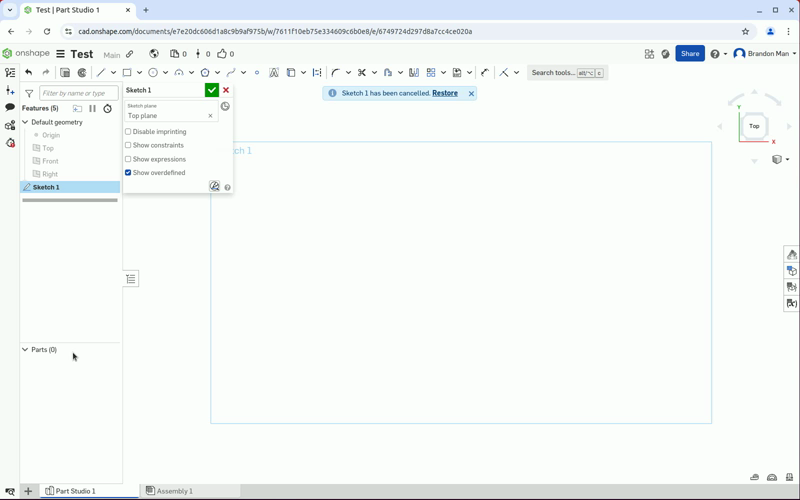
key(c)
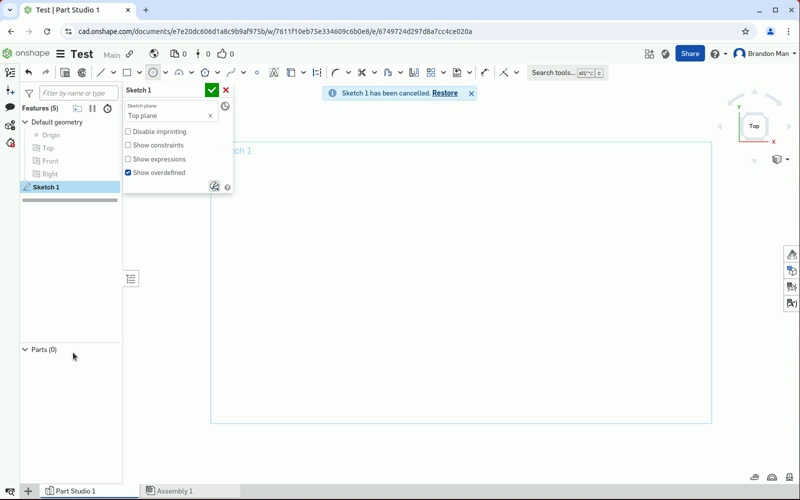
key_down(shift)
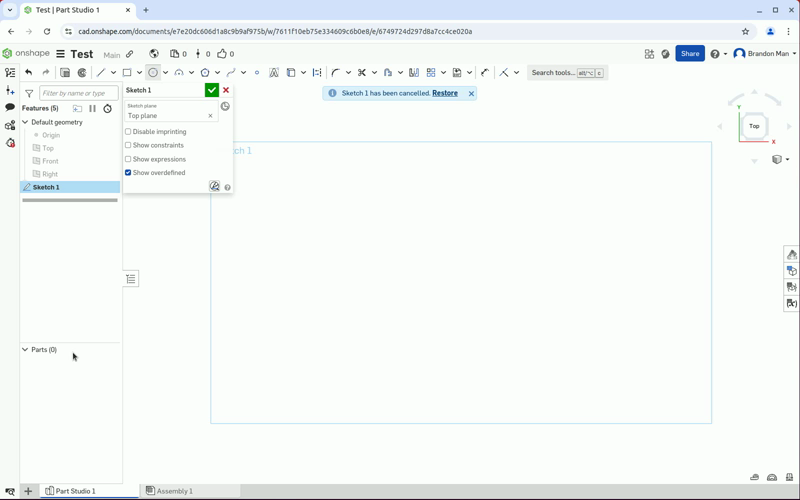
mouse_move(461, 279)
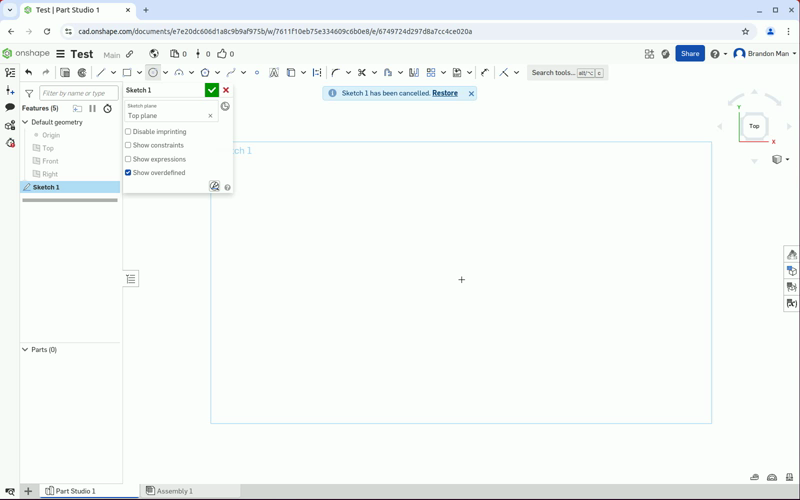
click(461, 279)
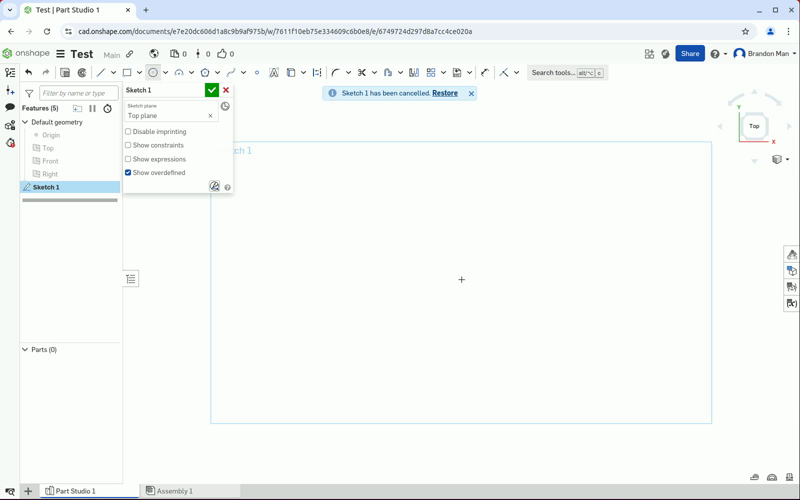
key_up(shift)
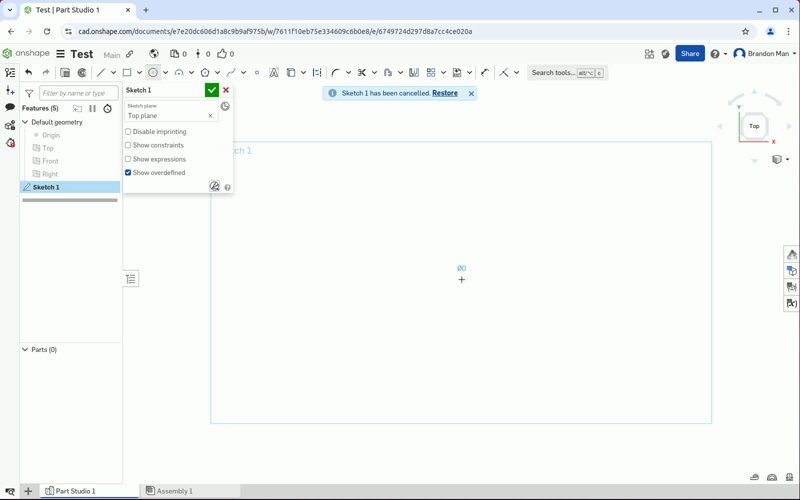
mouse_move(464, 279)
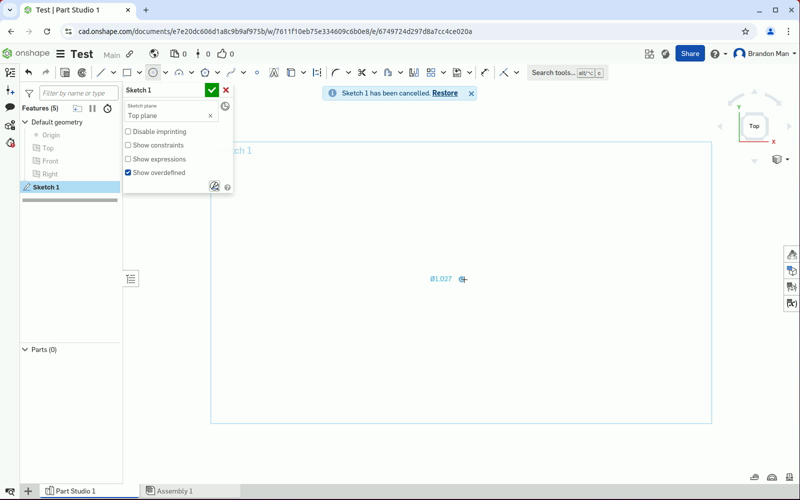
scroll(6)
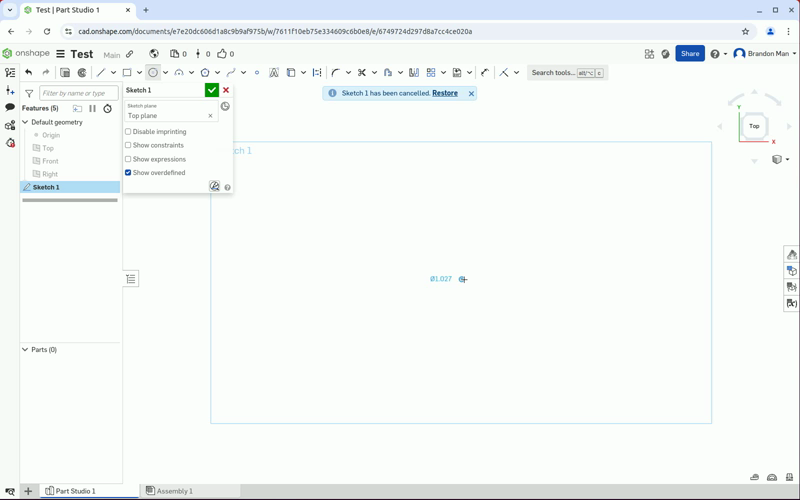
scroll(6)
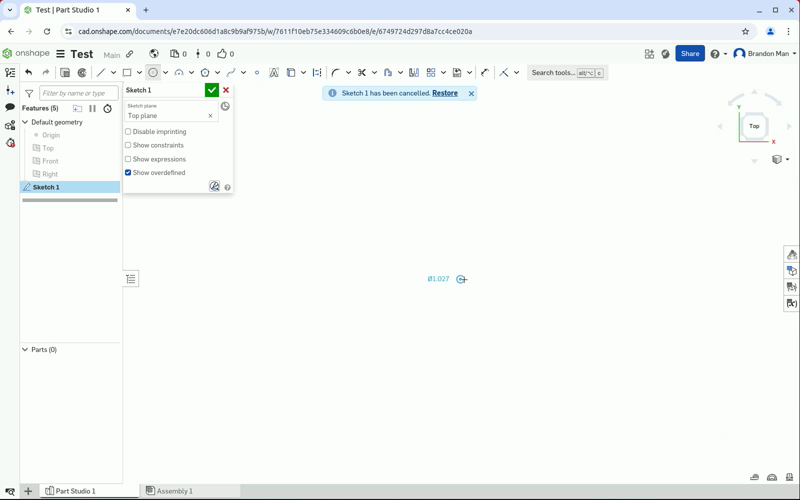
scroll(6)
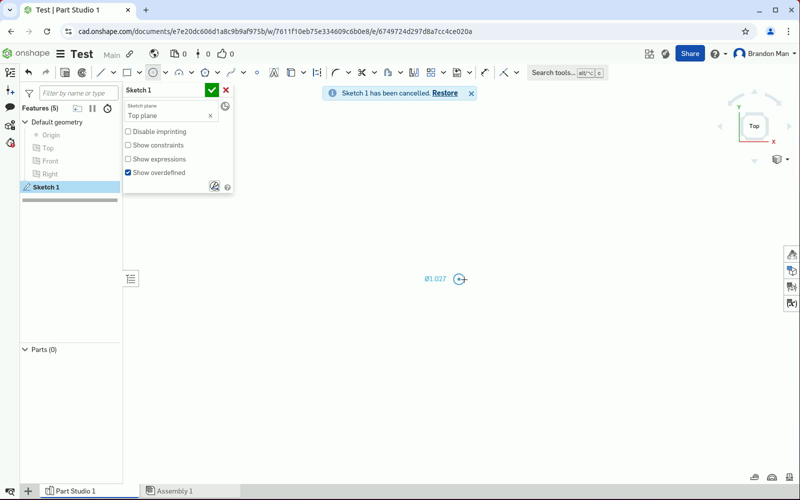
scroll(6)
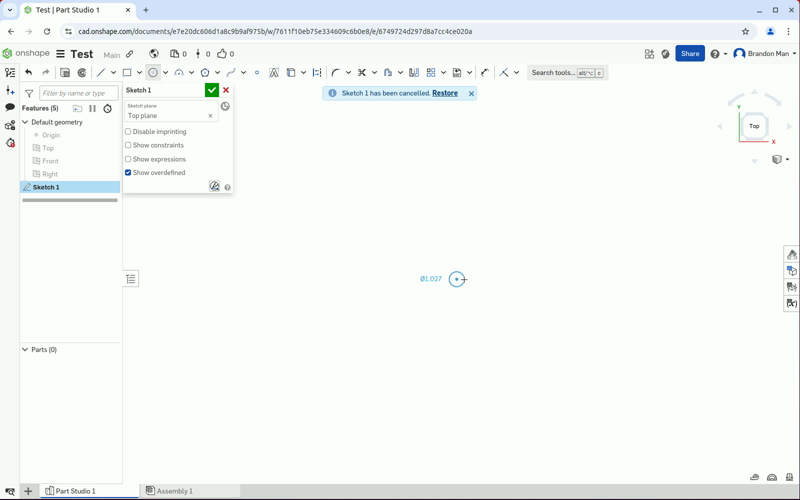
scroll(6)
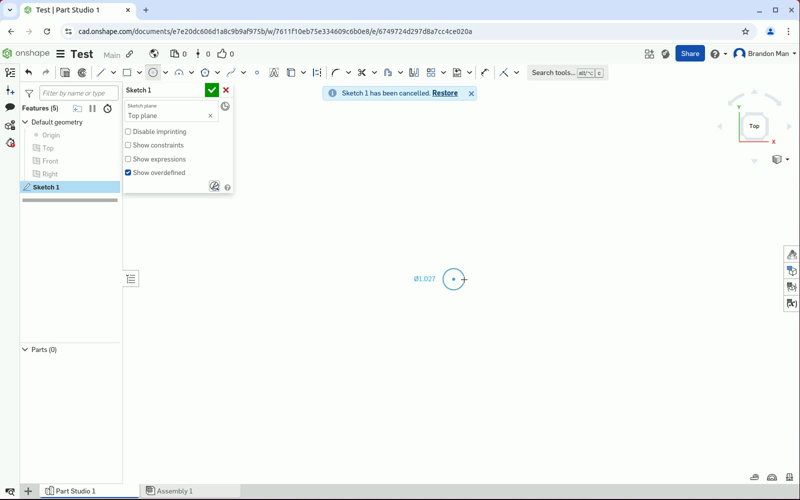
scroll(6)
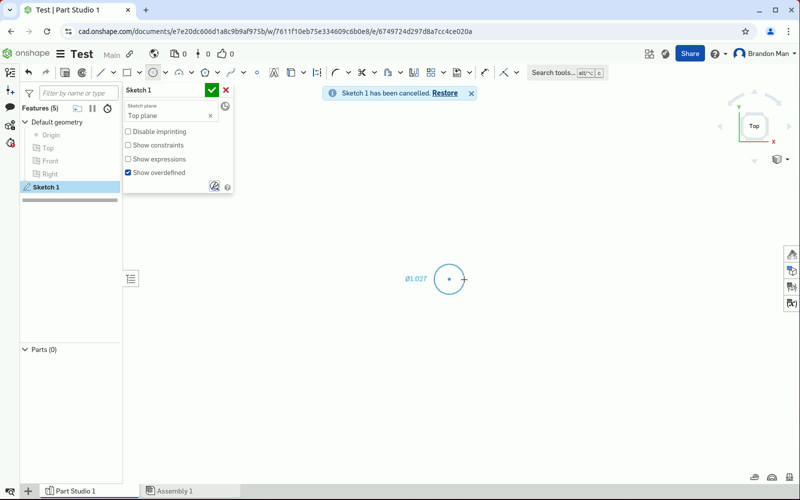
scroll(6)
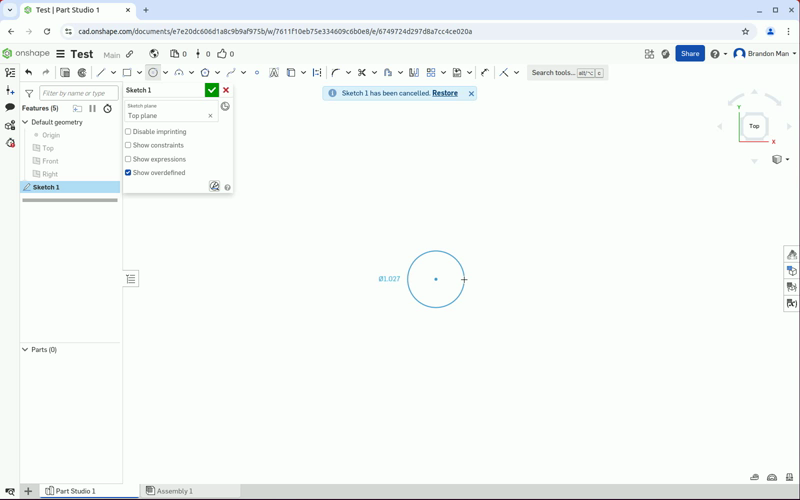
click(464, 279)
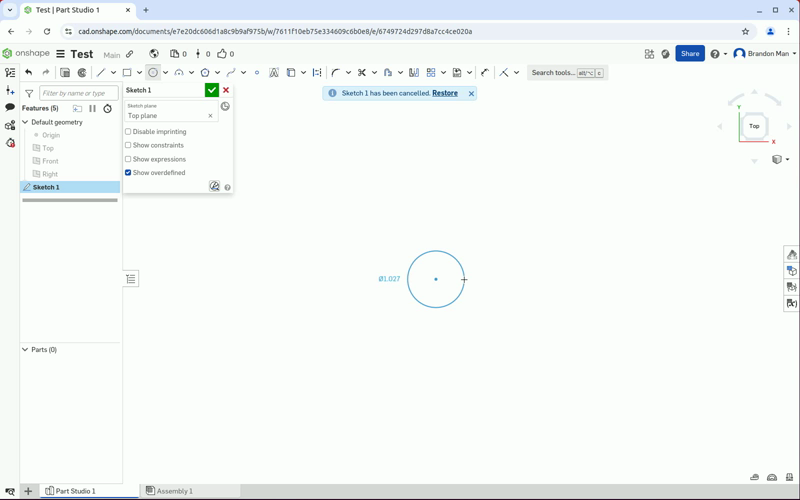
scroll(-6)
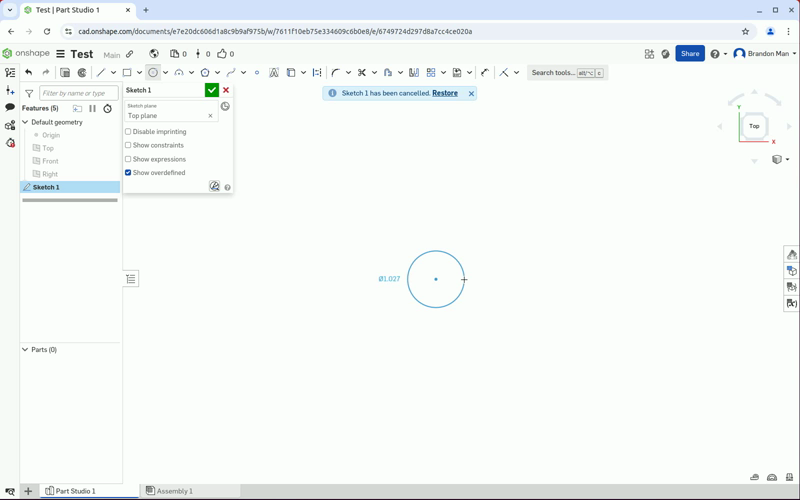
scroll(-6)
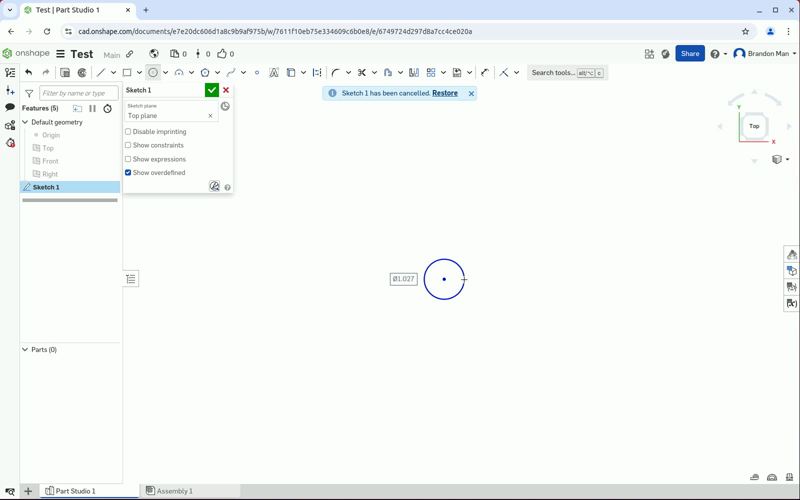
scroll(-6)
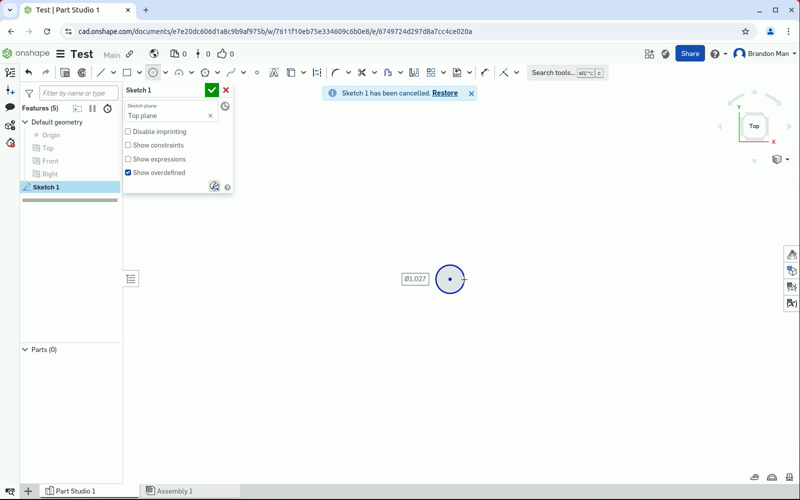
scroll(-6)
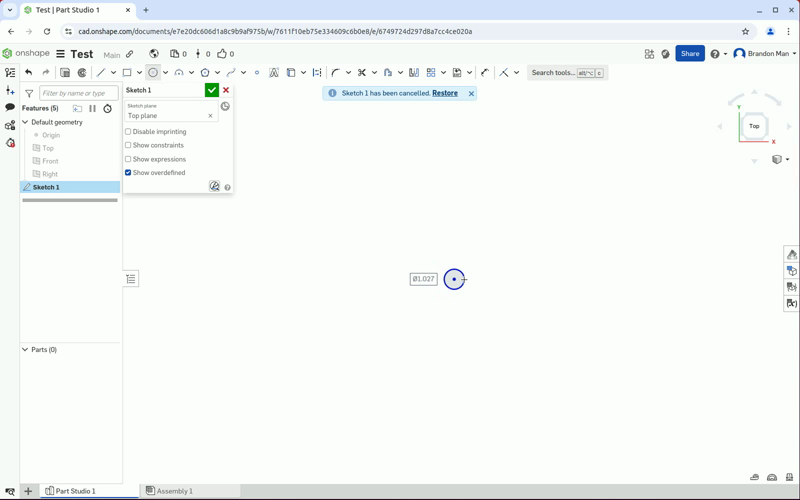
scroll(-6)
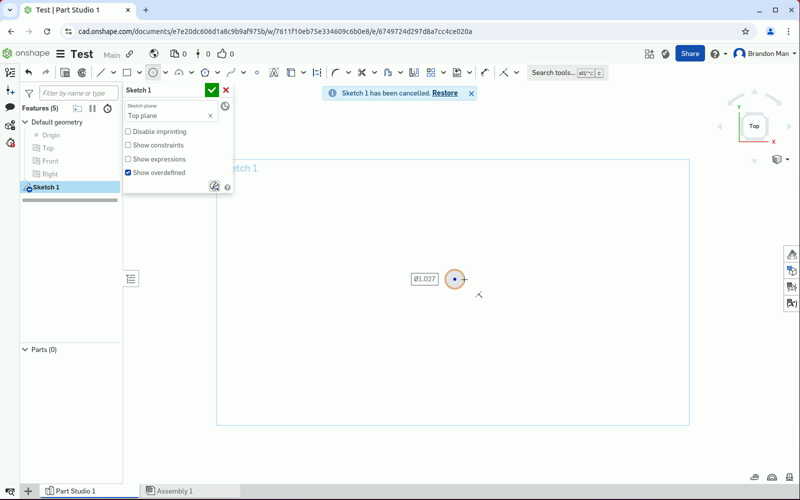
scroll(-6)
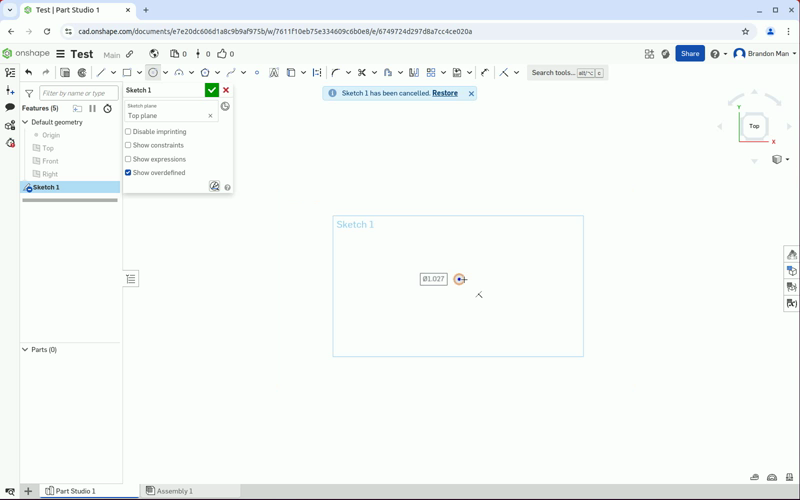
scroll(-6)
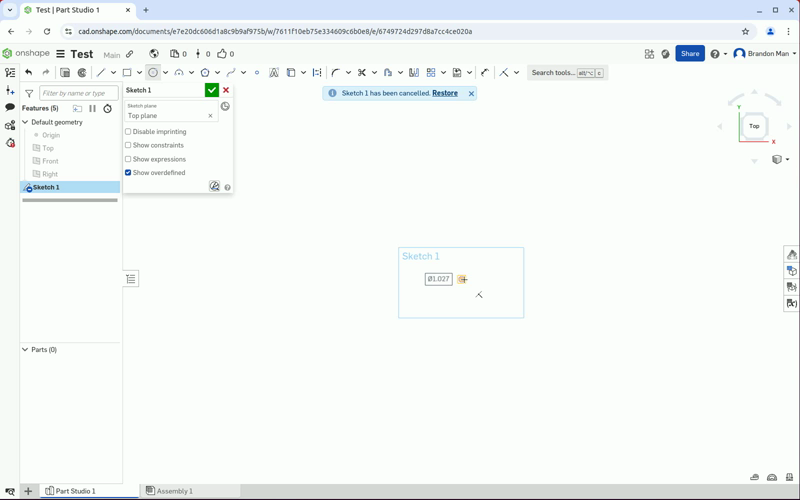
key(esc)
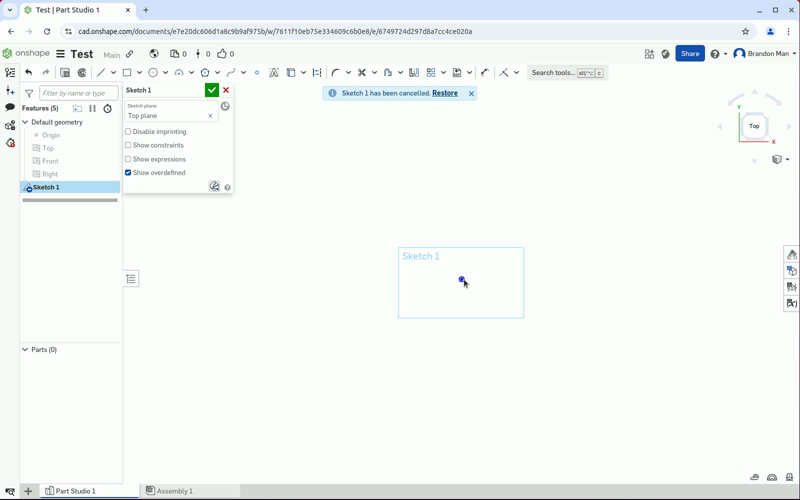
mouse_move(462, 280)
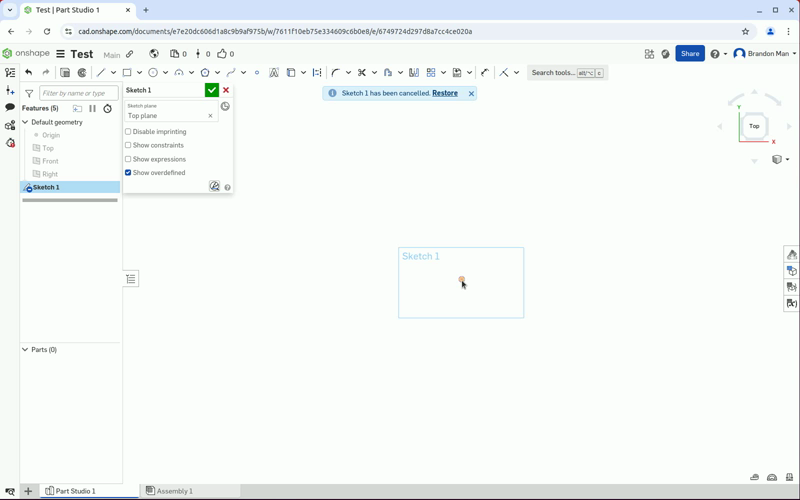
scroll(6)
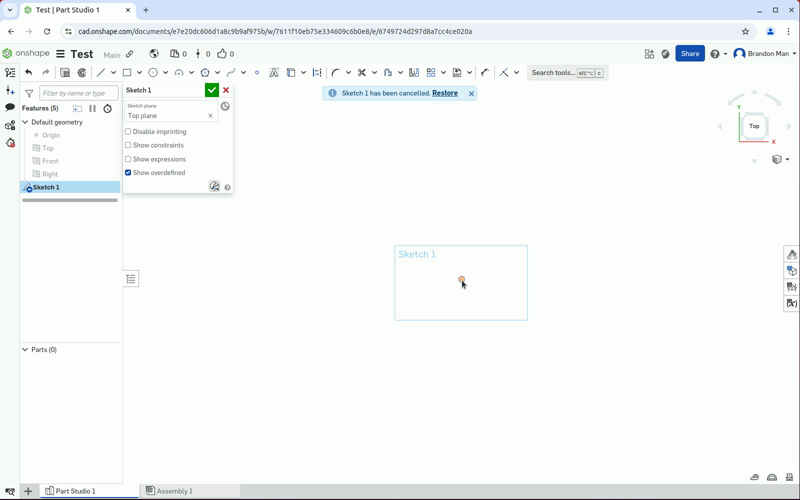
scroll(6)
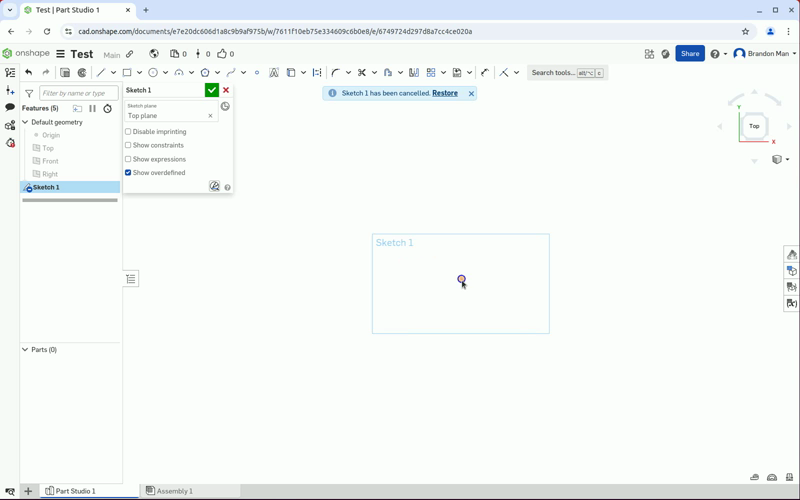
scroll(6)
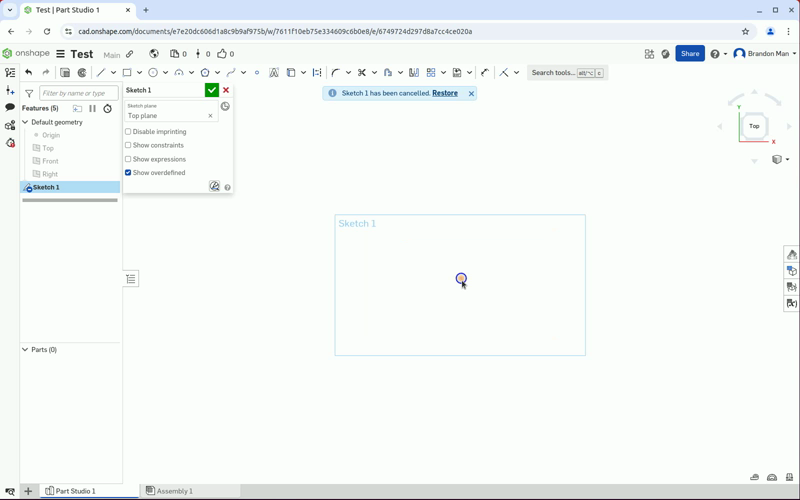
scroll(6)
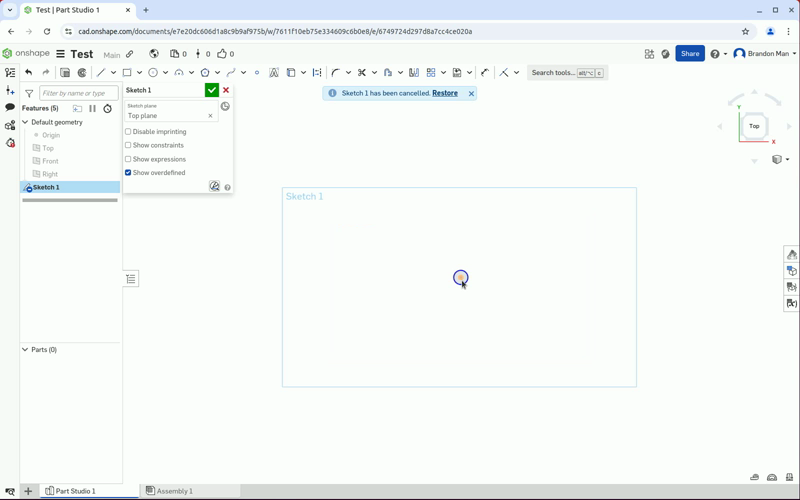
scroll(6)
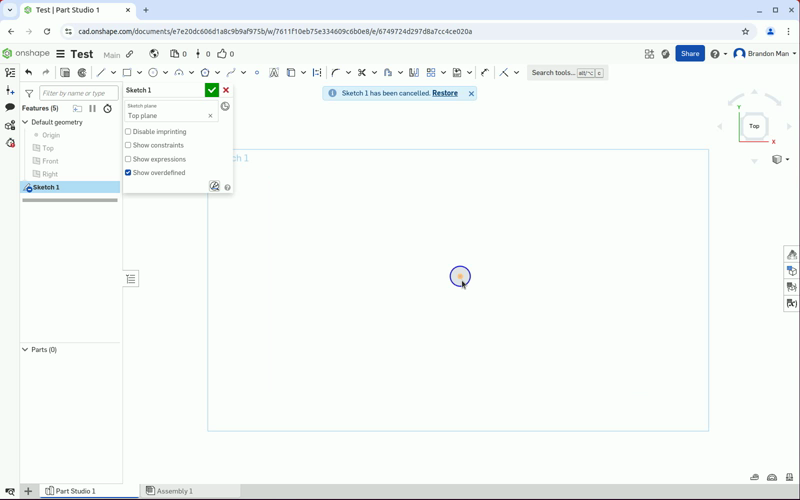
scroll(6)
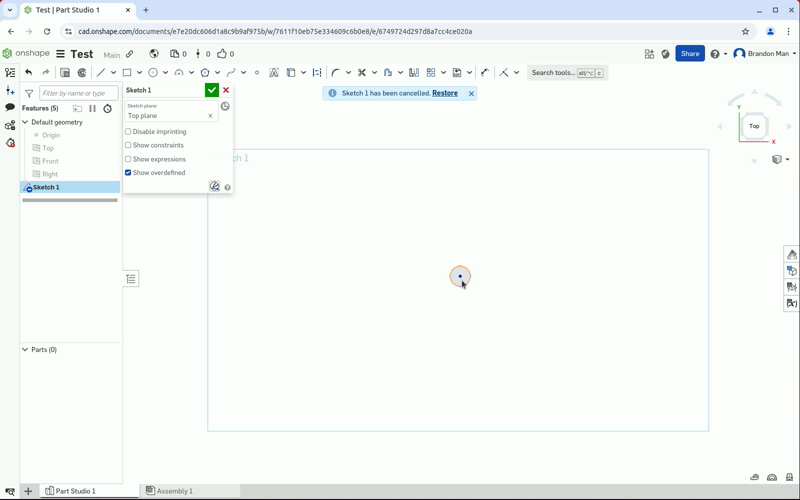
scroll(6)
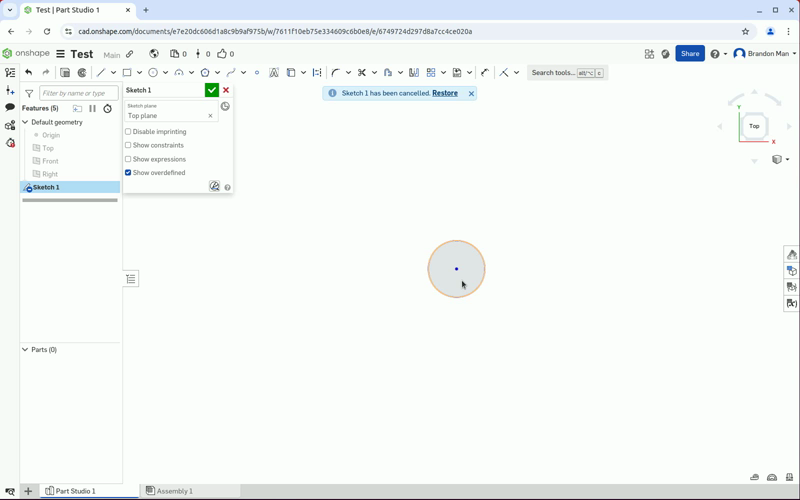
click(462, 280)
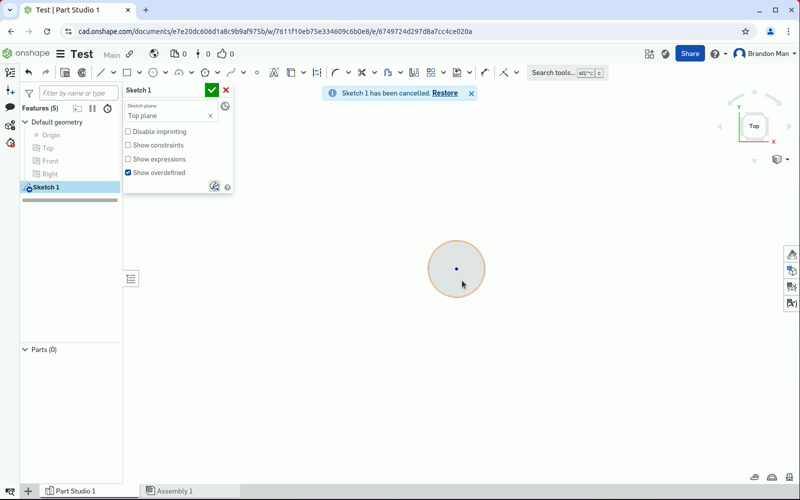
scroll(-6)
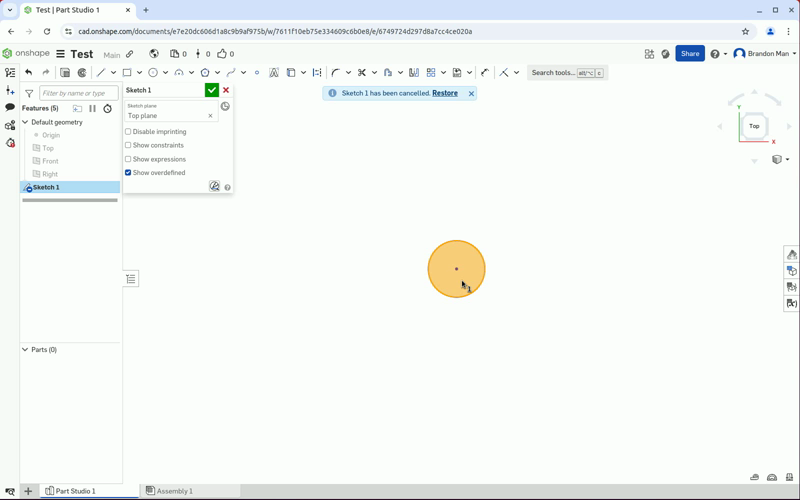
scroll(-6)
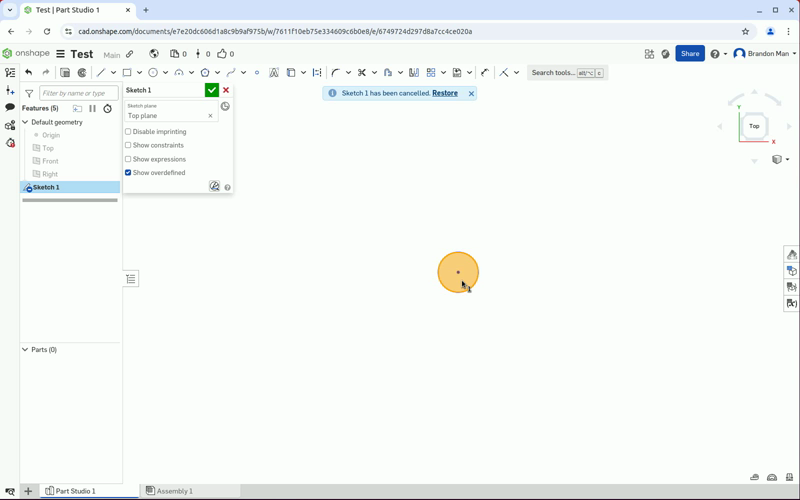
scroll(-6)
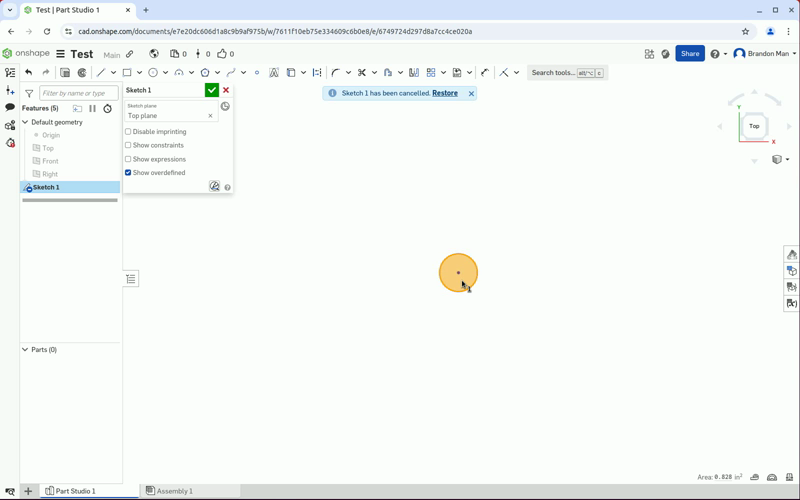
scroll(-6)
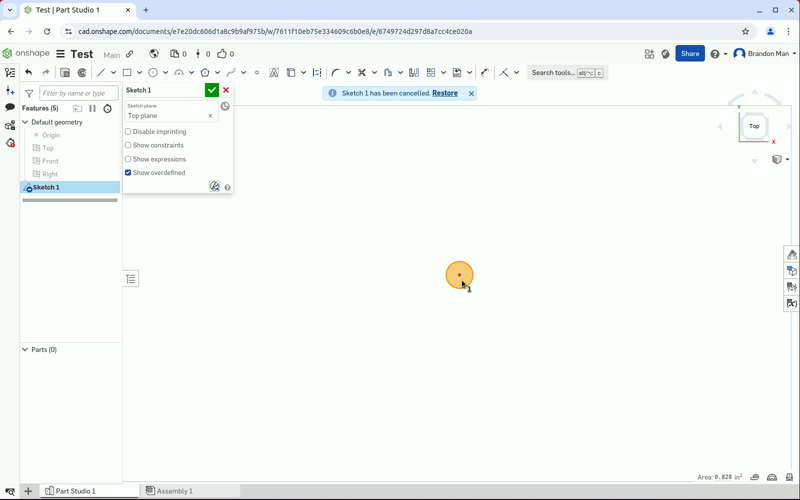
scroll(-6)
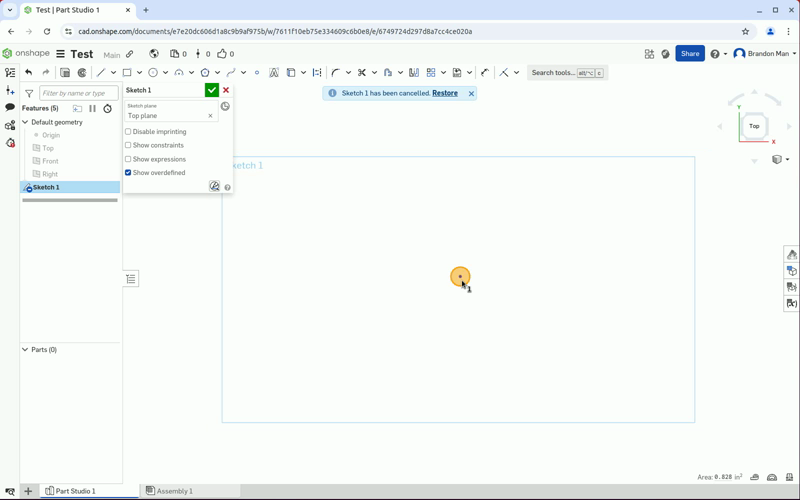
scroll(-6)
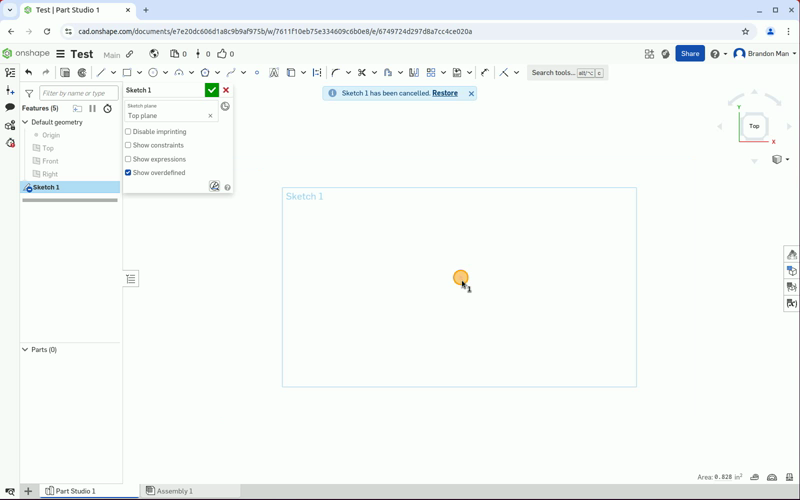
scroll(-6)
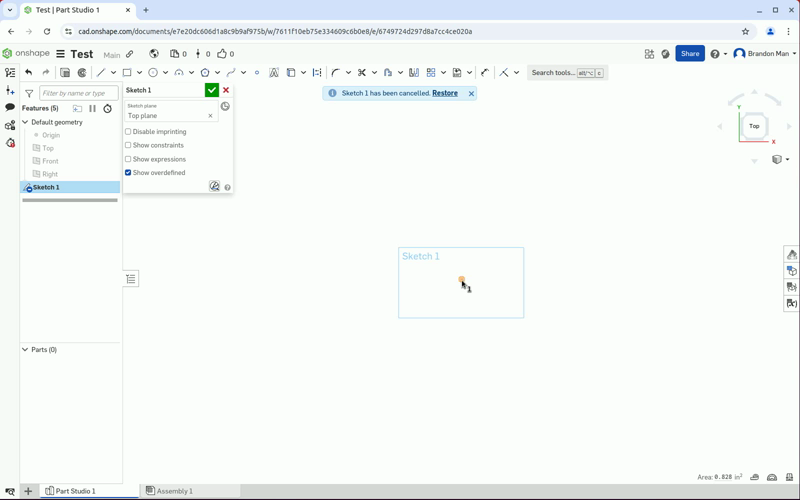
mouse_move(73, 352)
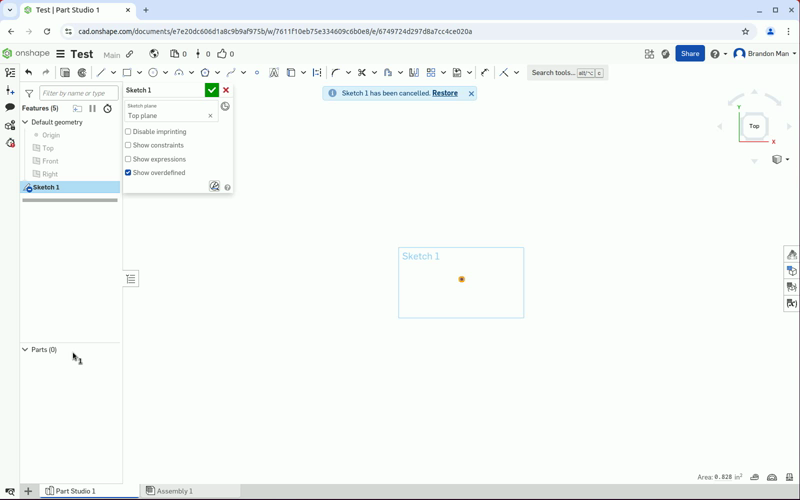
key(shift+y)
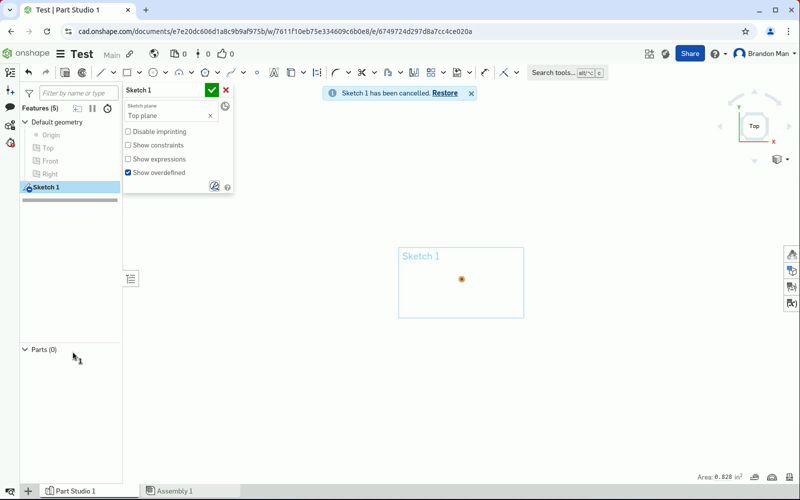
key(shift+e)
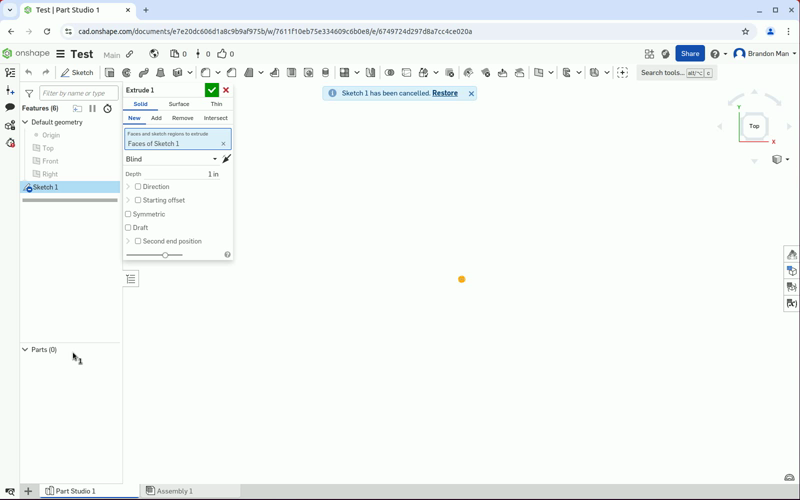
mouse_move(143, 106)
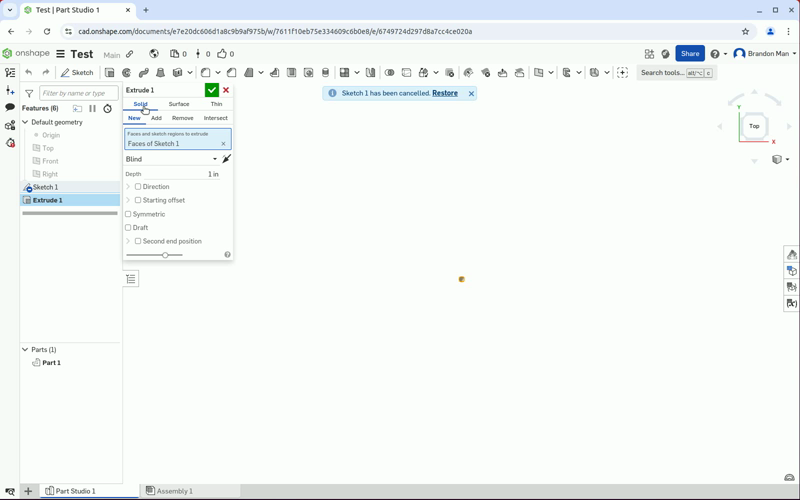
click(143, 106)
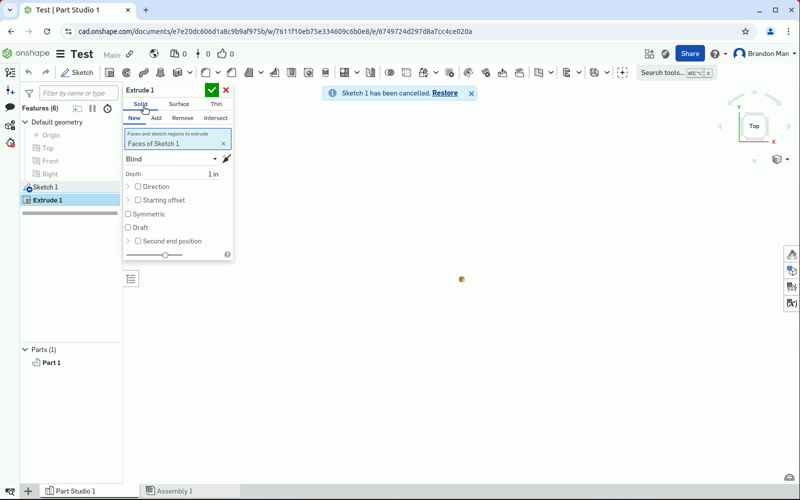
mouse_move(137, 120)
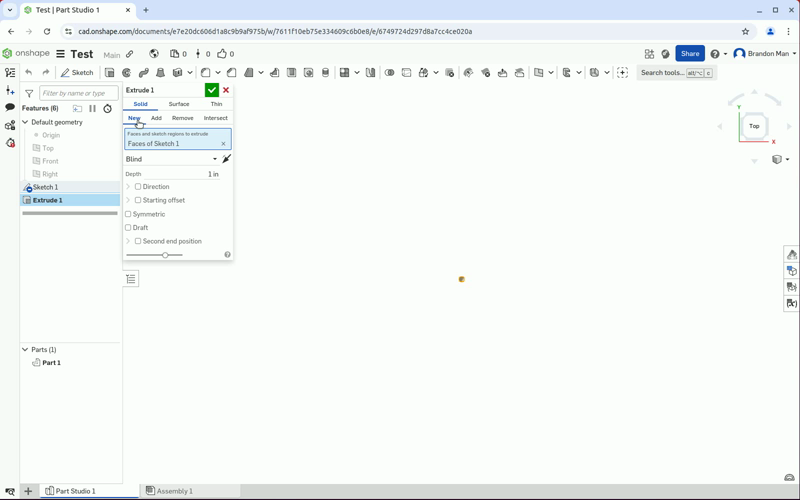
click(137, 120)
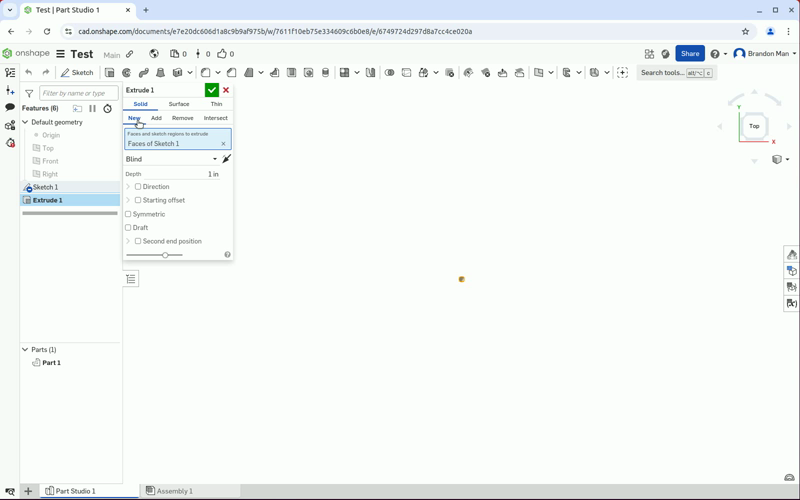
key(tab, 4)
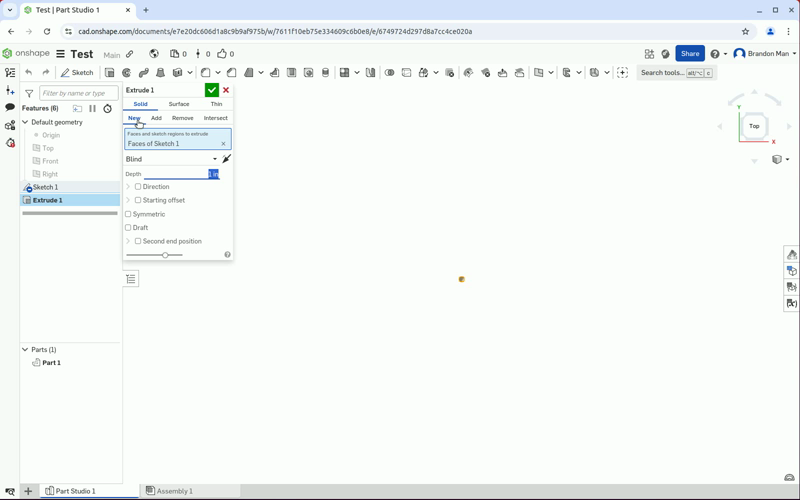
text(11.795)
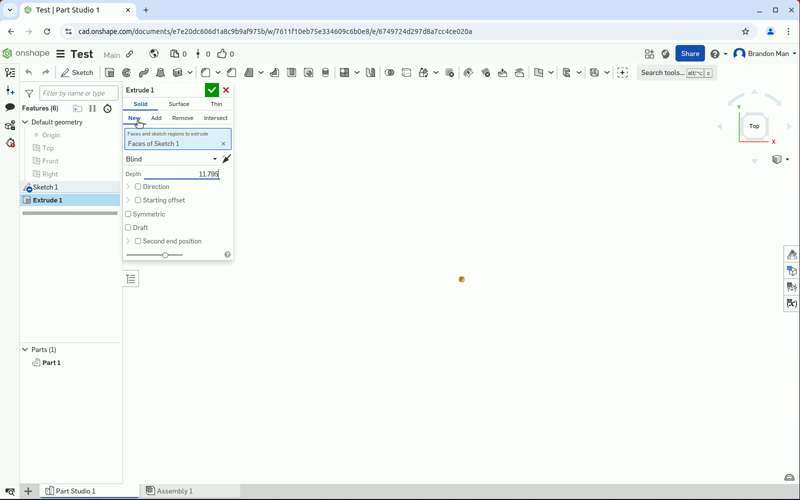
key(enter)
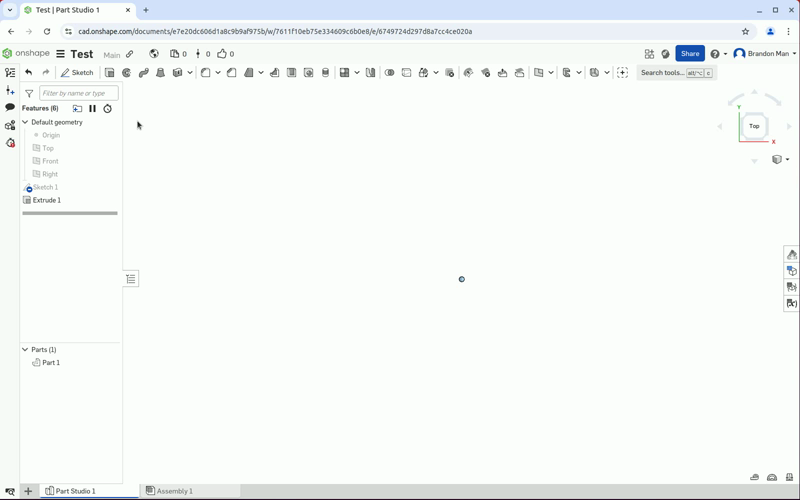
key(shift+h)
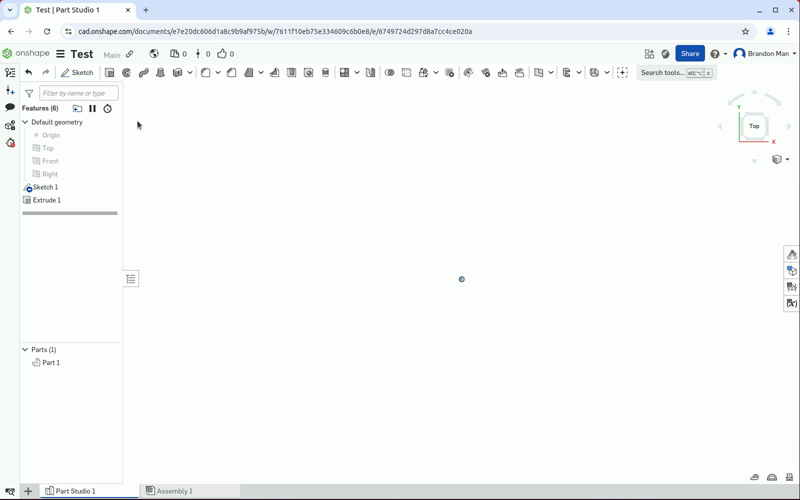
key(shift+h)
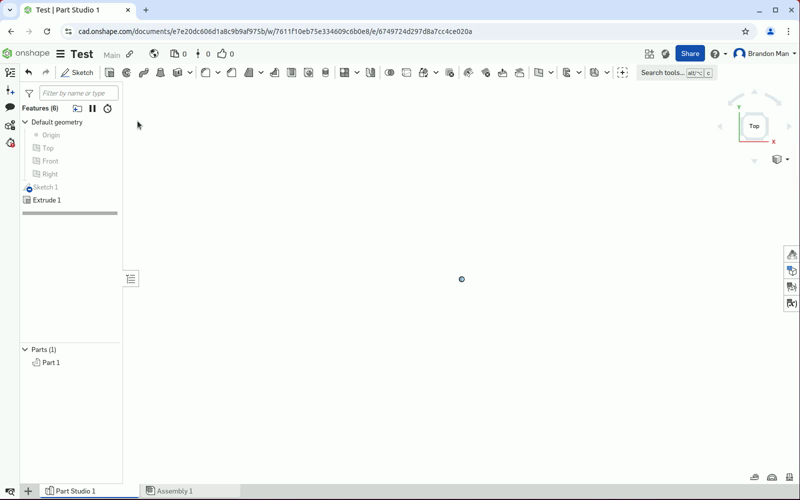
mouse_move(73, 189)
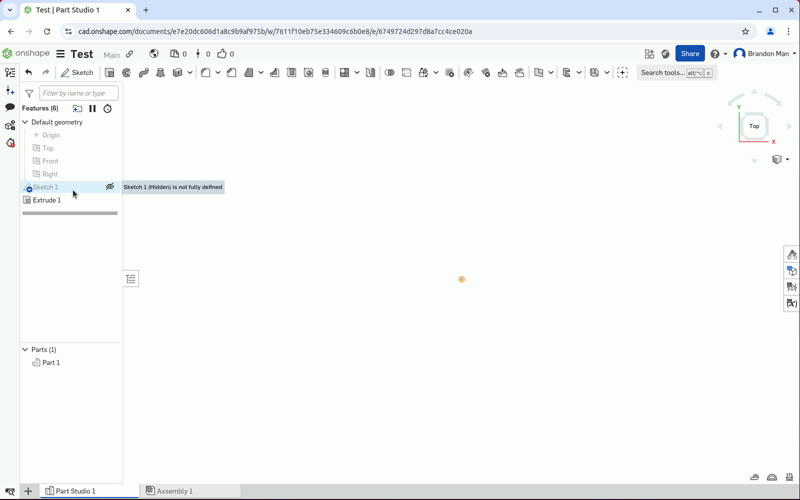
click(73, 189)
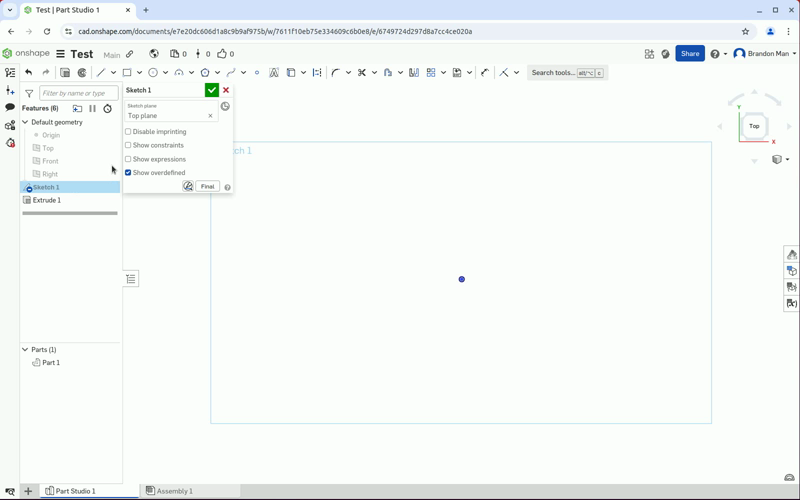
mouse_move(229, 92)
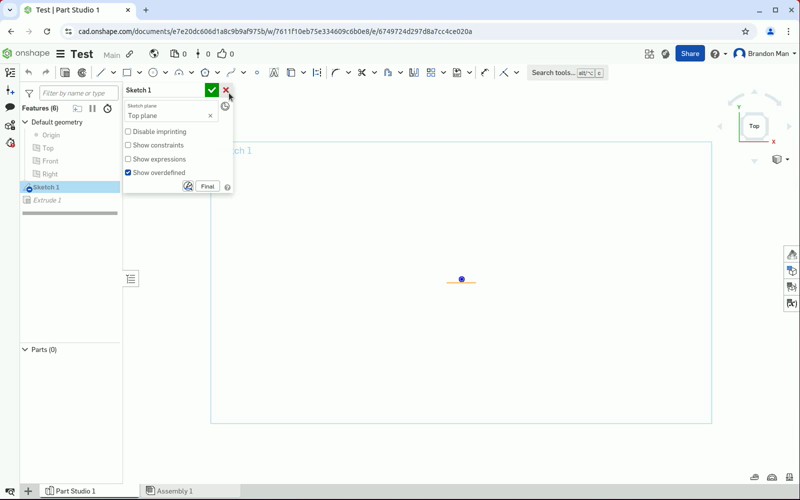
click(229, 92)
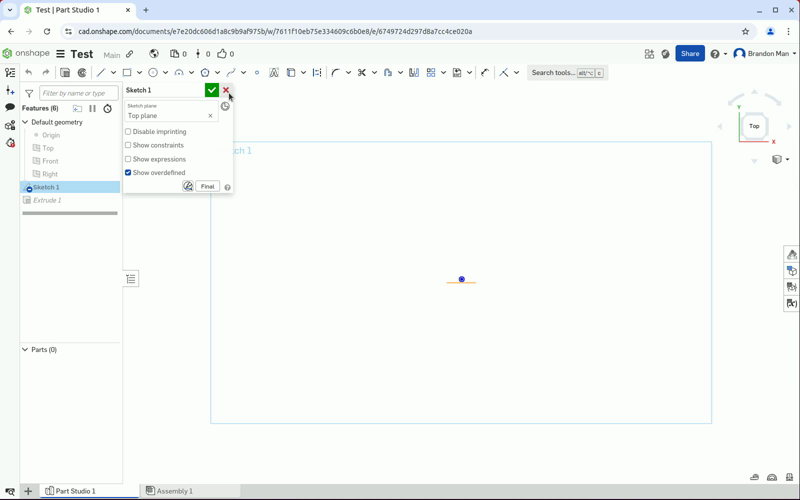
key(shift+s)
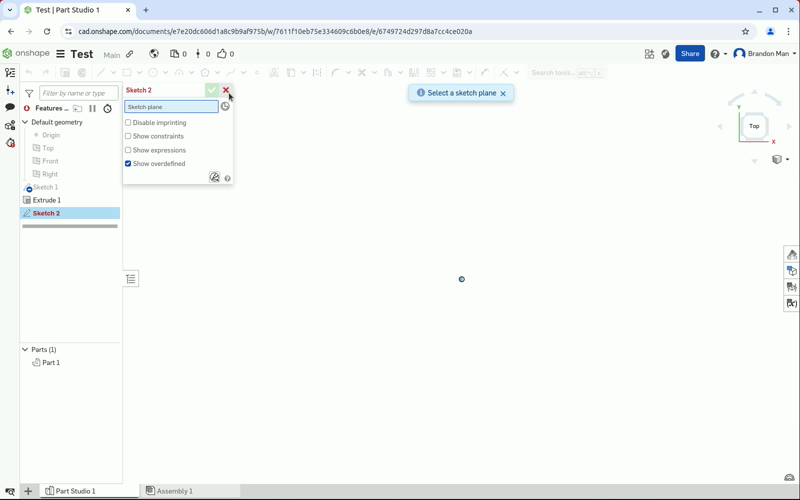
mouse_move(73, 150)
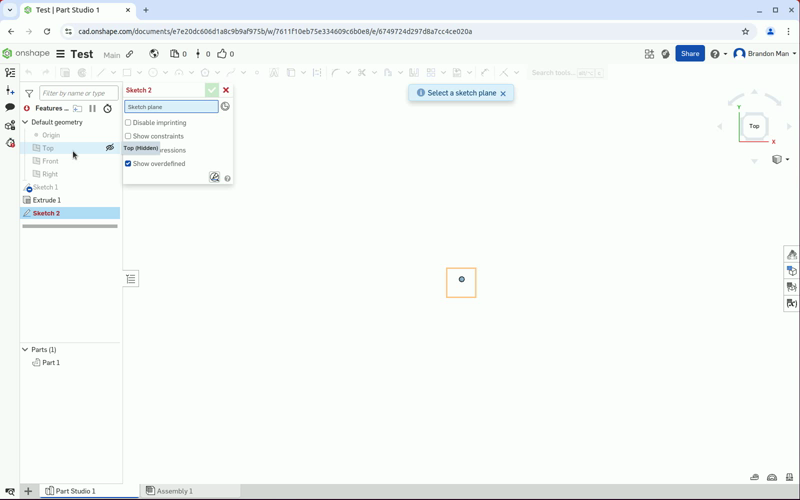
click(73, 150)
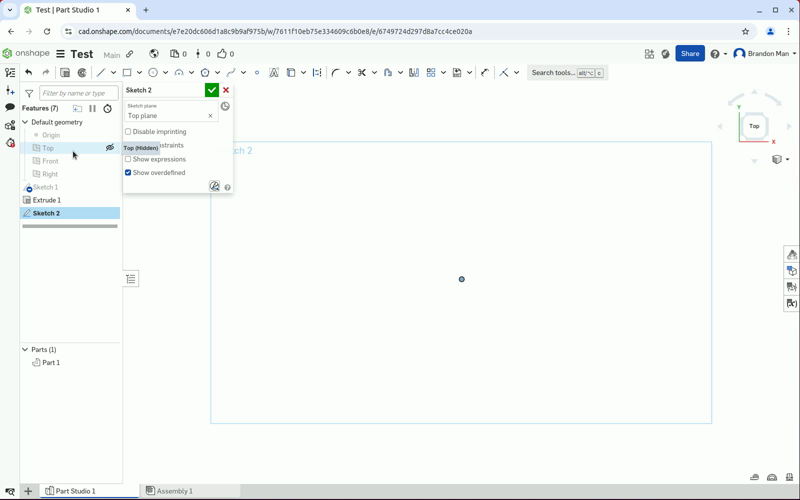
mouse_move(73, 352)
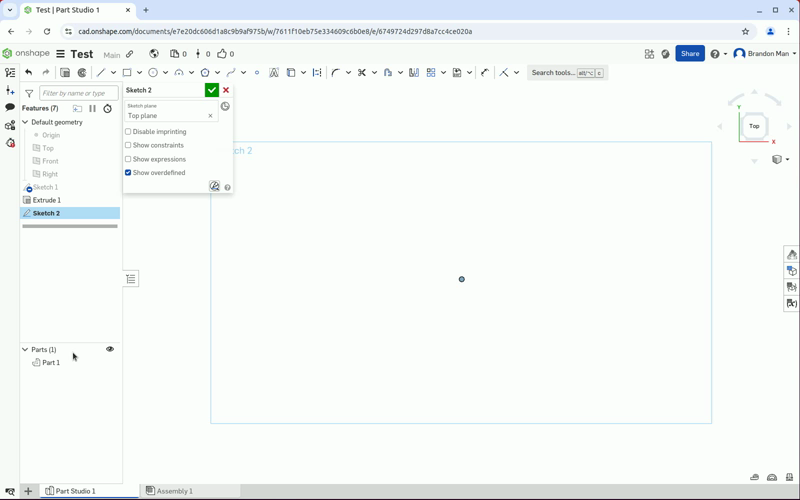
key(y)
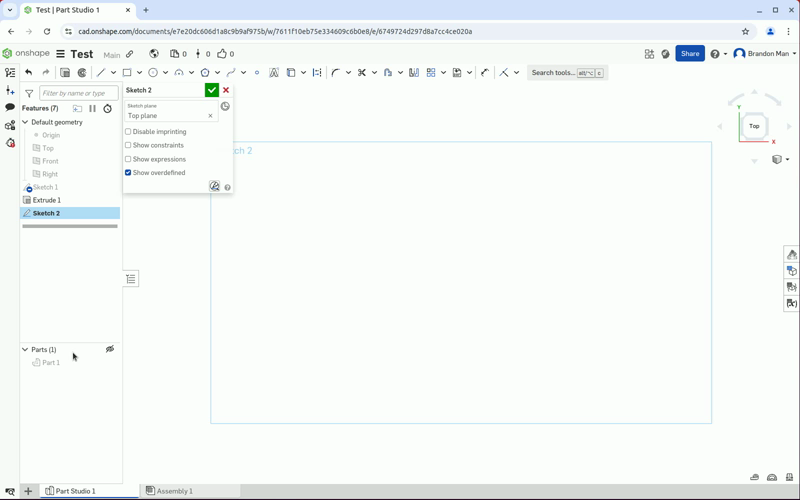
key(c)
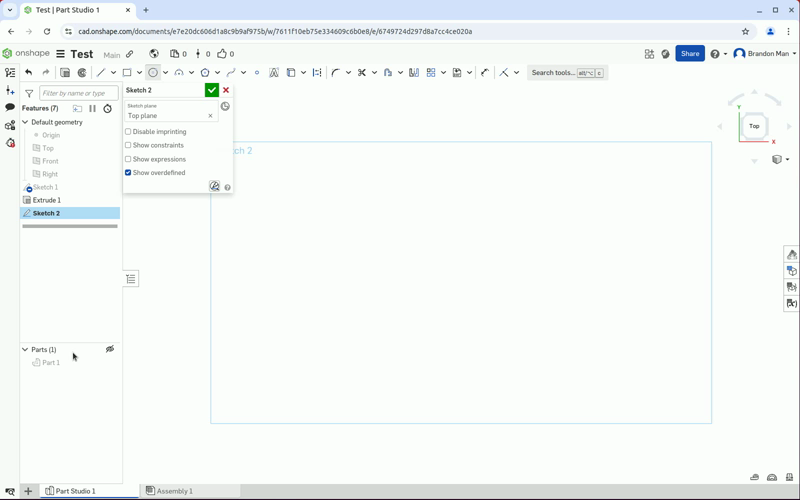
key_down(shift)
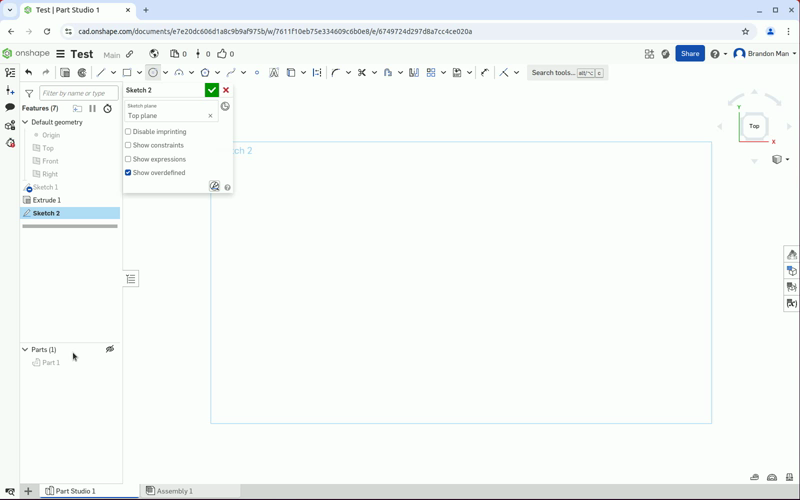
mouse_move(458, 284)
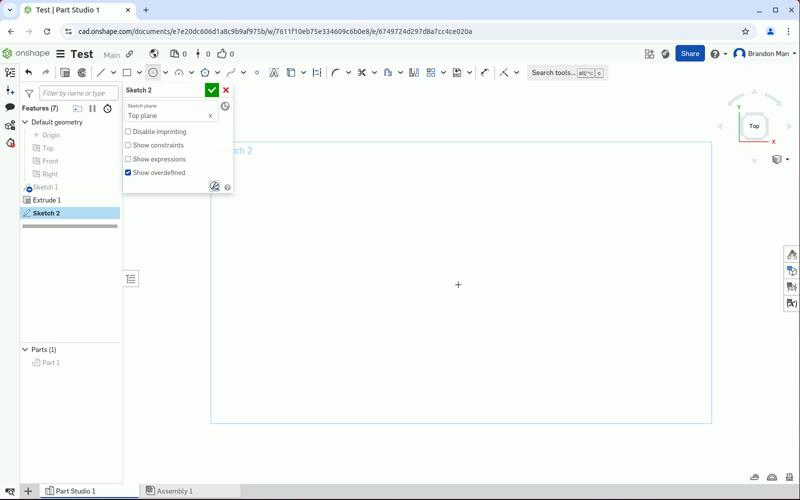
click(458, 284)
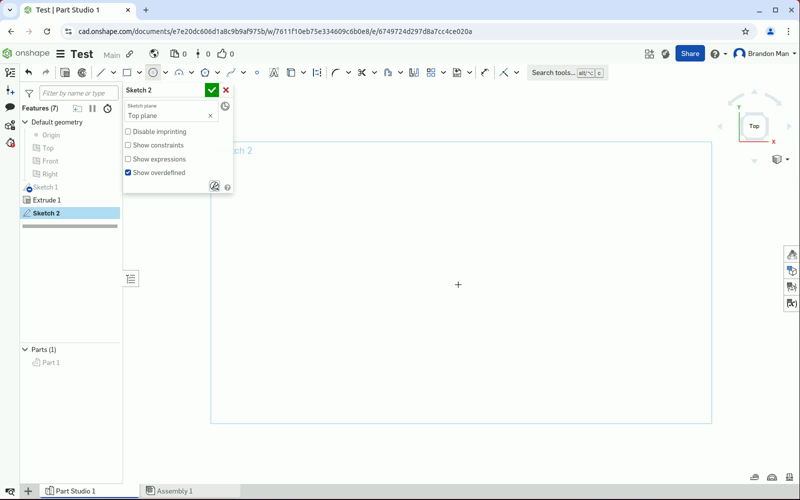
key_up(shift)
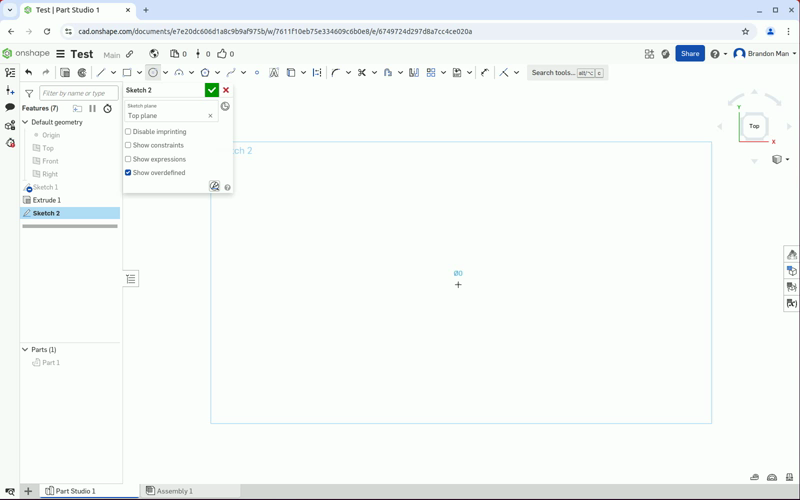
mouse_move(460, 284)
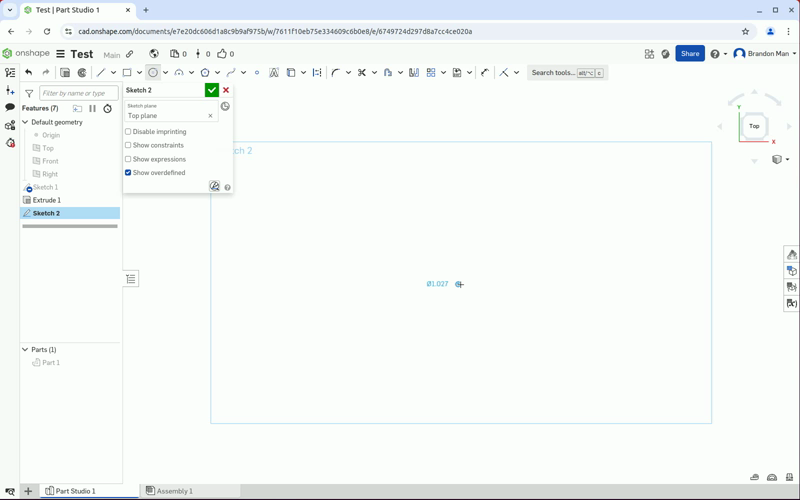
scroll(6)
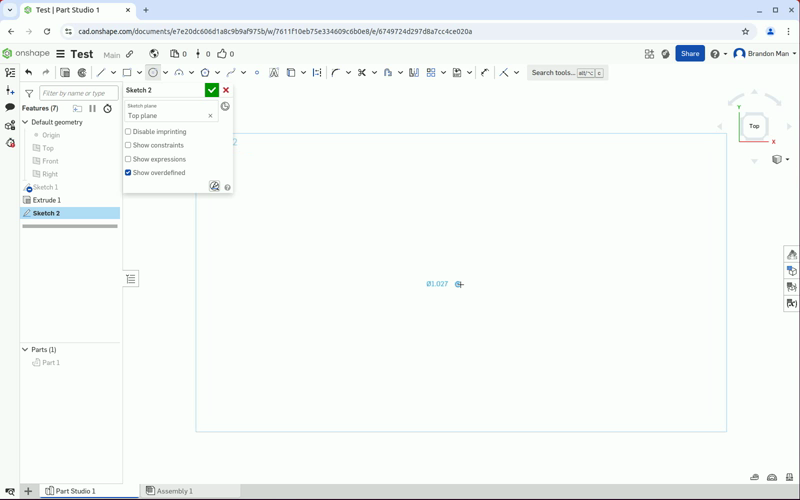
scroll(6)
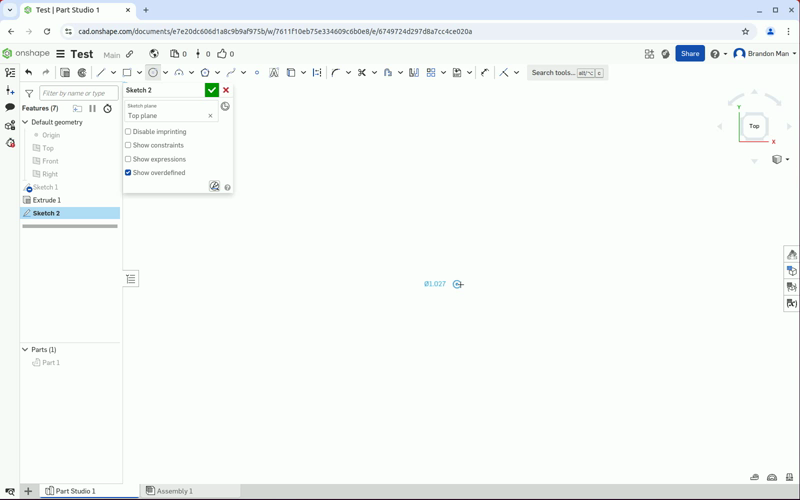
scroll(6)
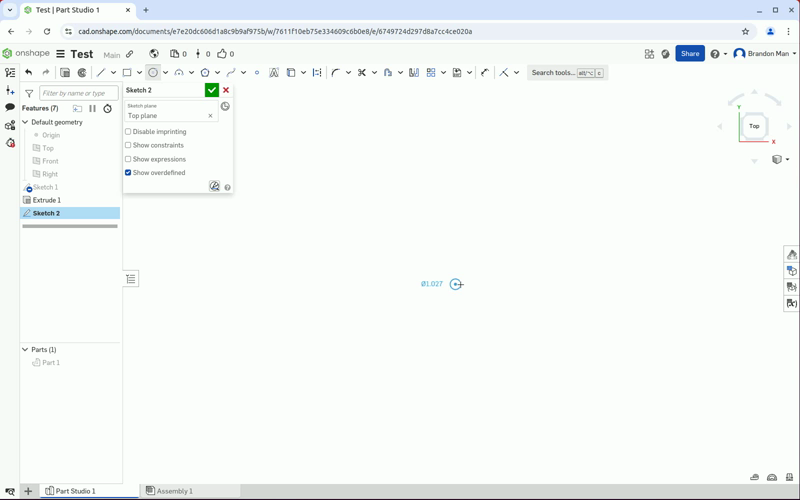
scroll(6)
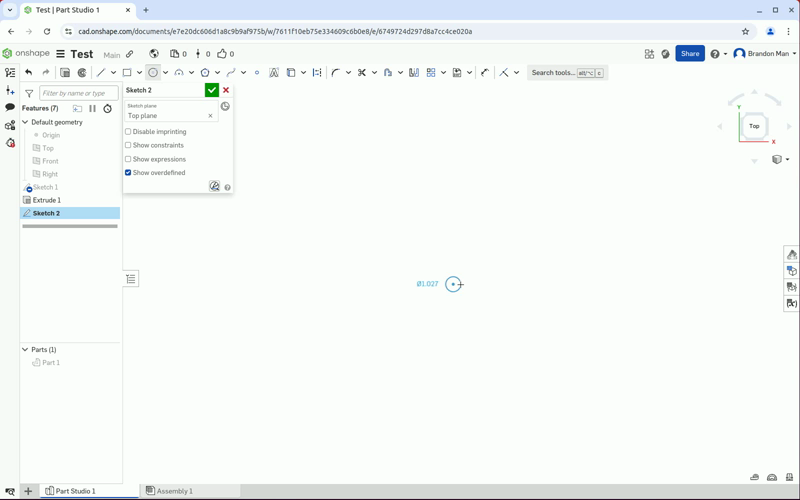
scroll(6)
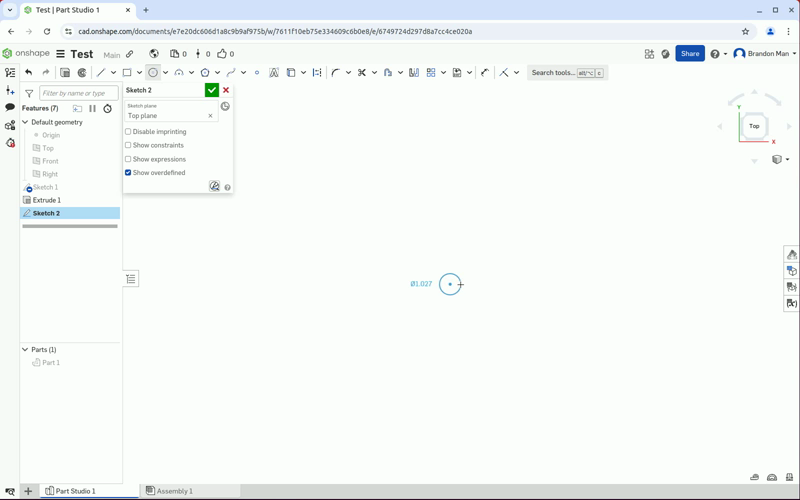
scroll(6)
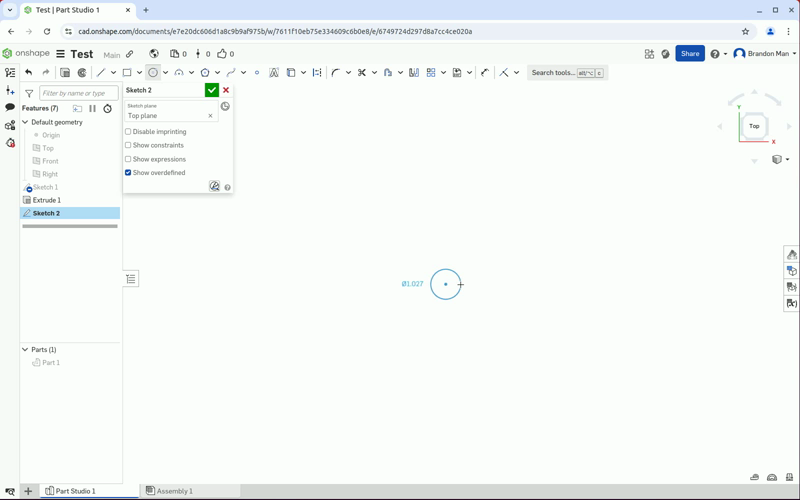
scroll(6)
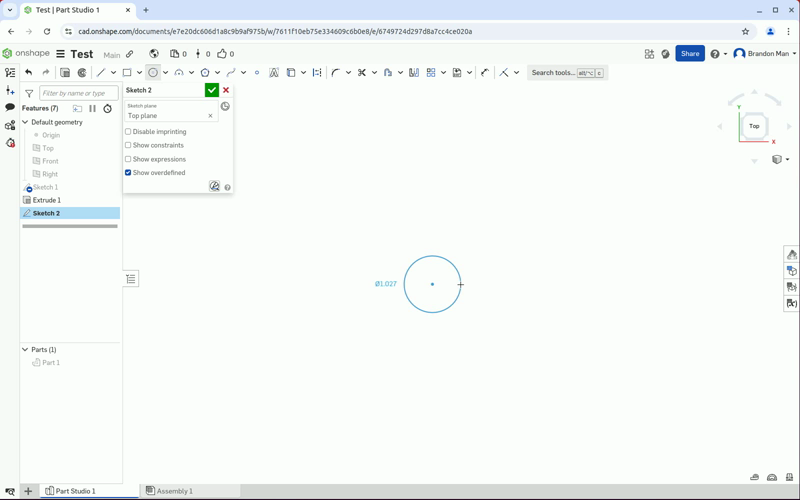
click(460, 284)
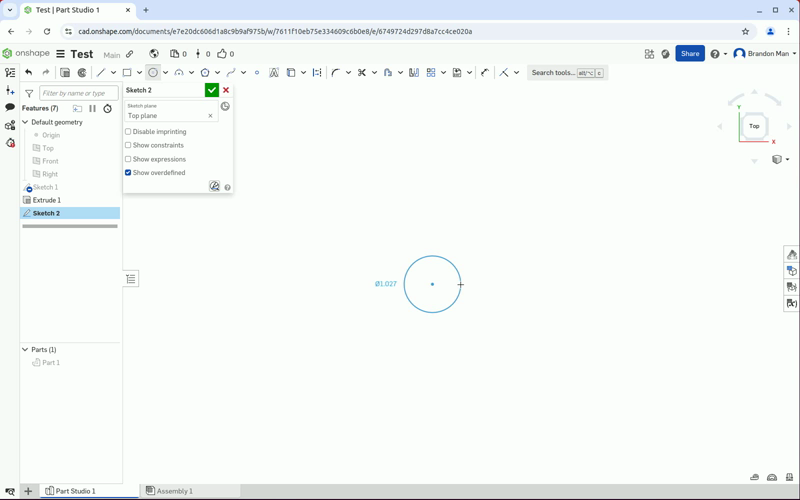
scroll(-6)
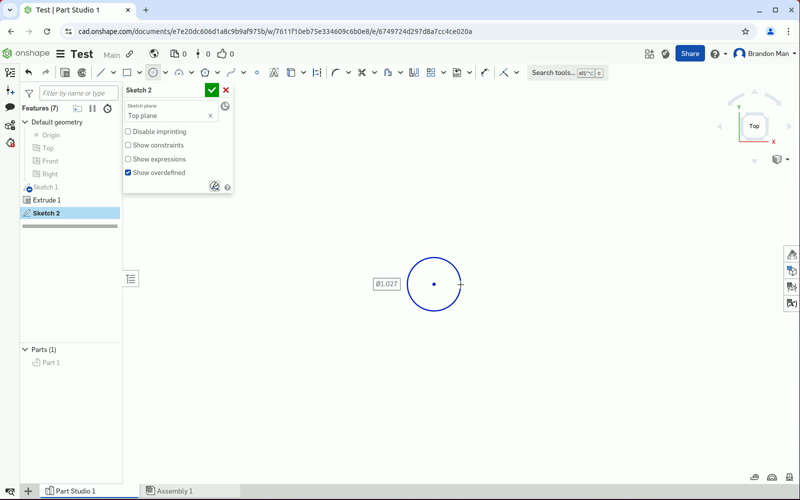
scroll(-6)
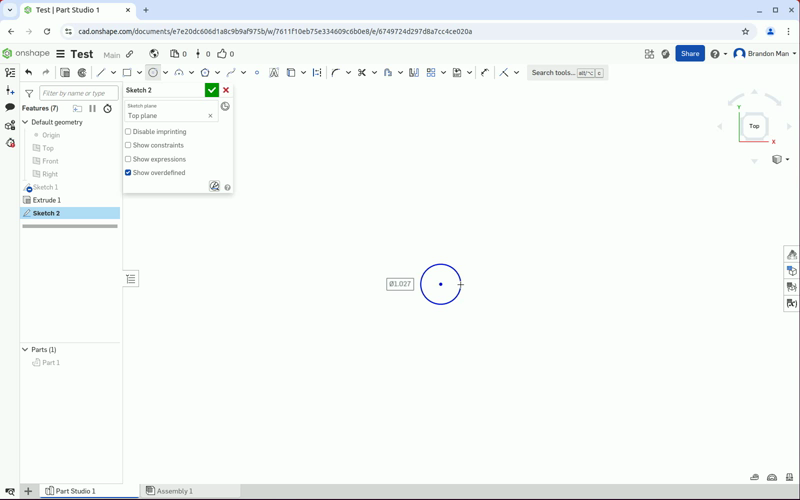
scroll(-6)
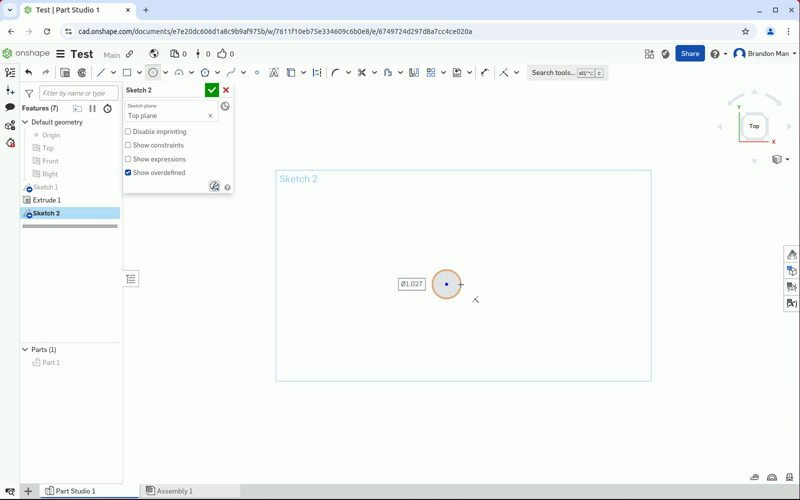
scroll(-6)
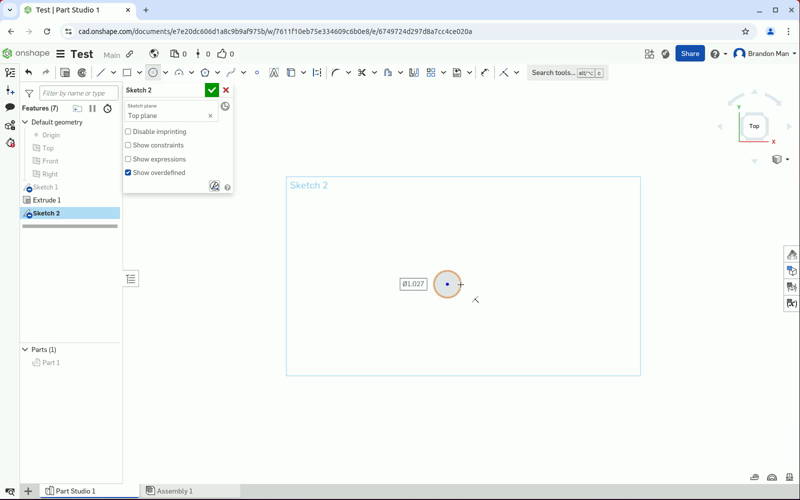
scroll(-6)
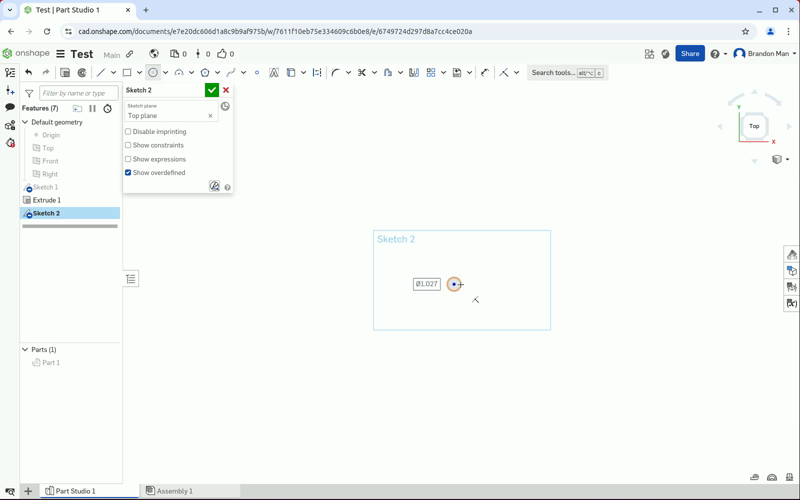
scroll(-6)
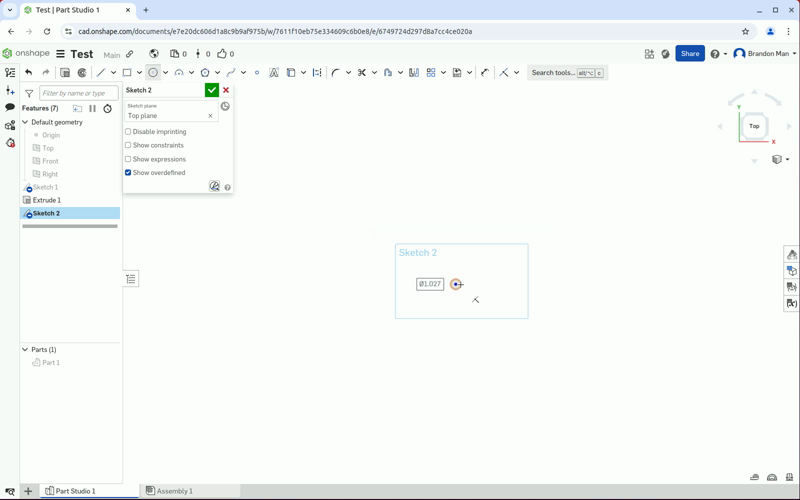
scroll(-6)
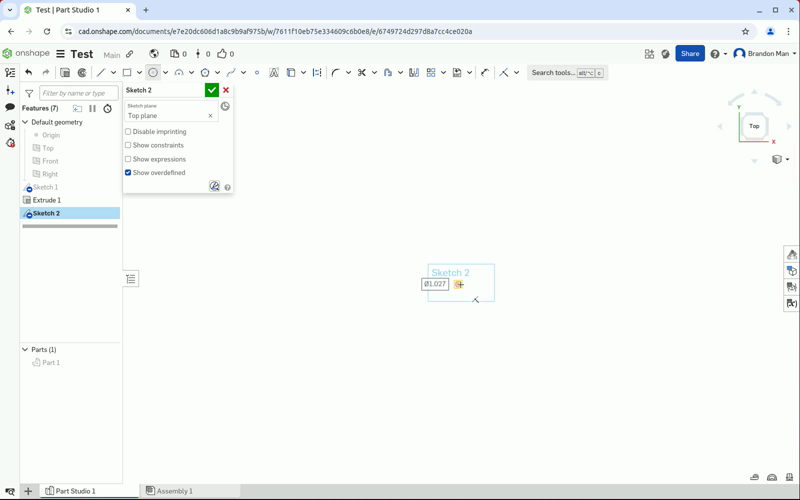
key(esc)
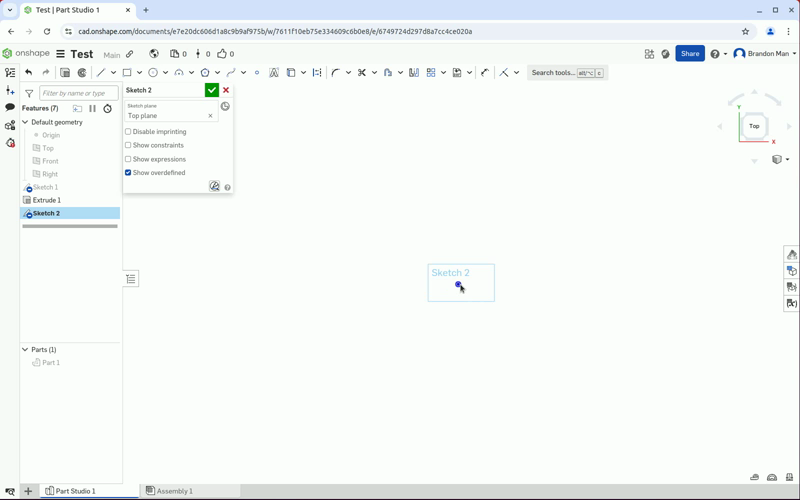
mouse_move(458, 284)
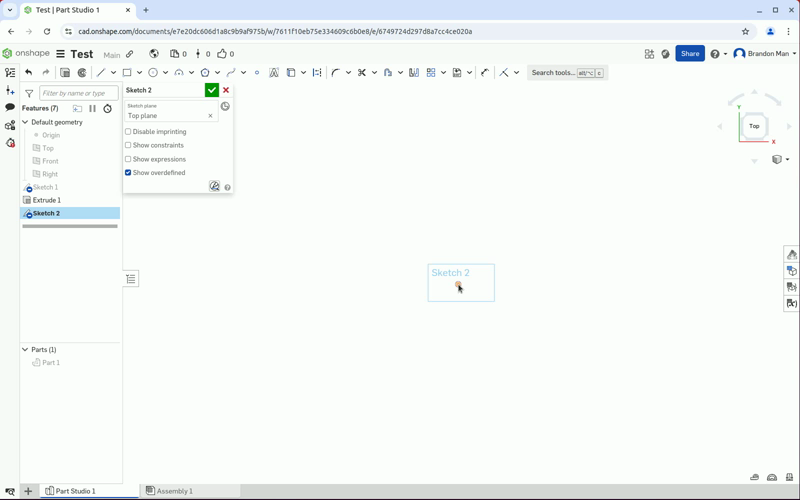
scroll(6)
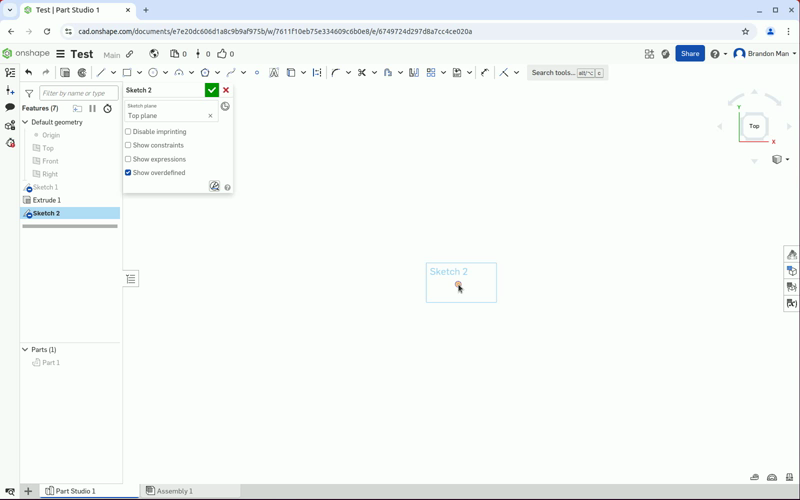
scroll(6)
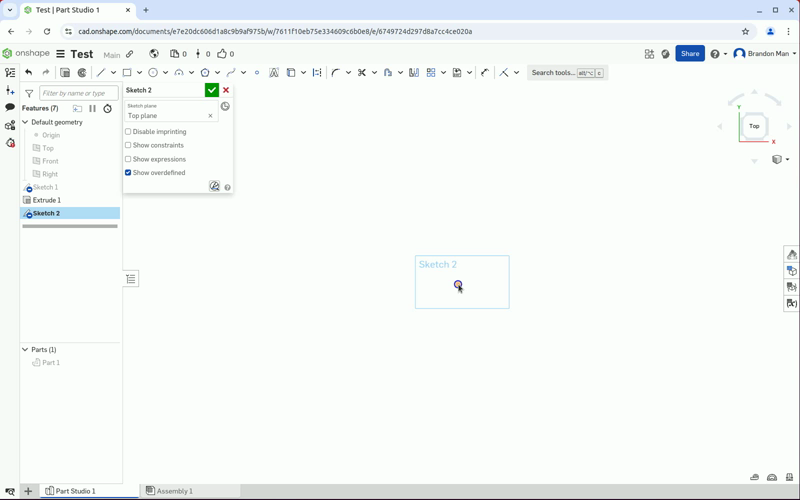
scroll(6)
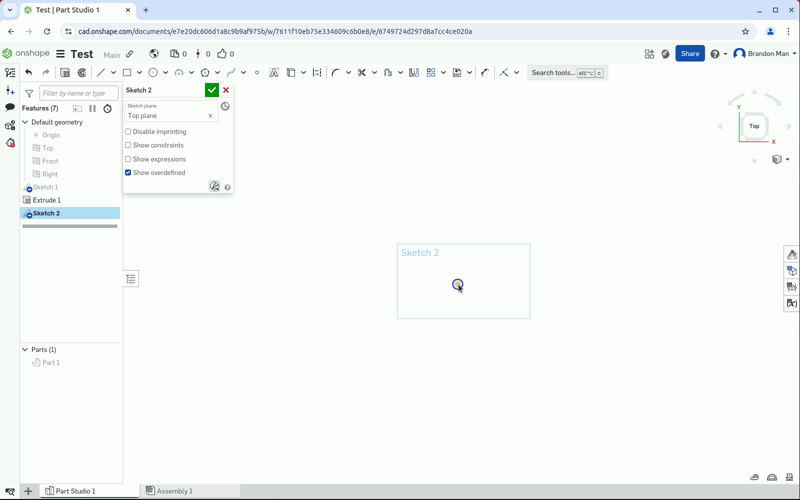
scroll(6)
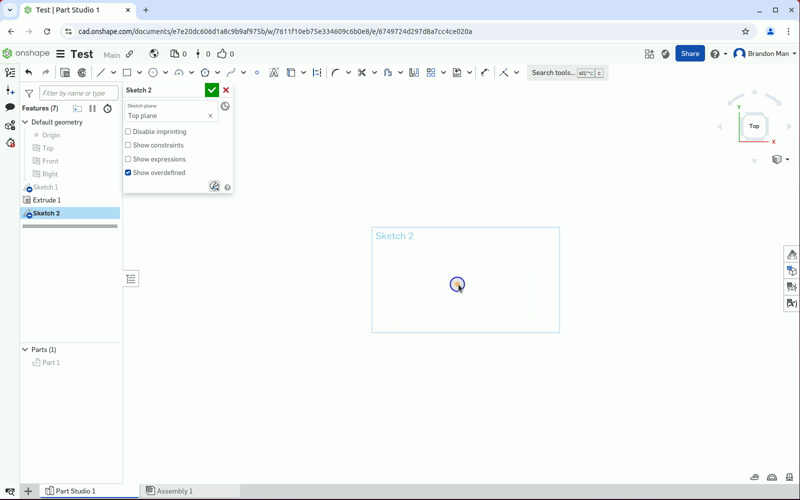
scroll(6)
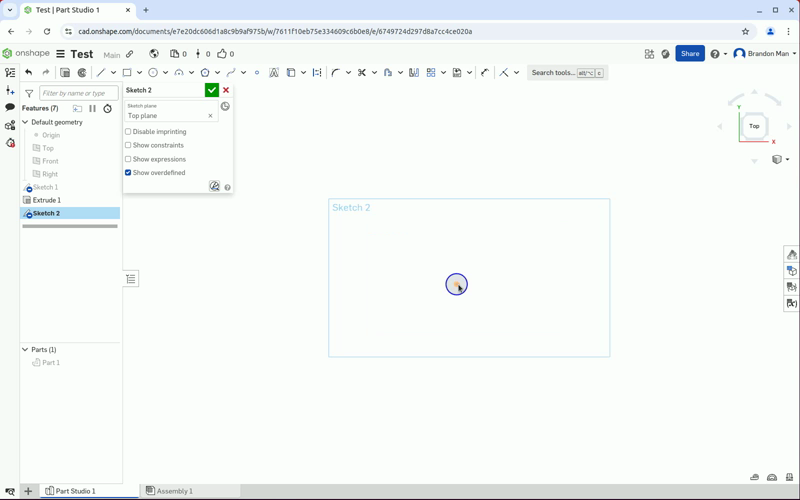
scroll(6)
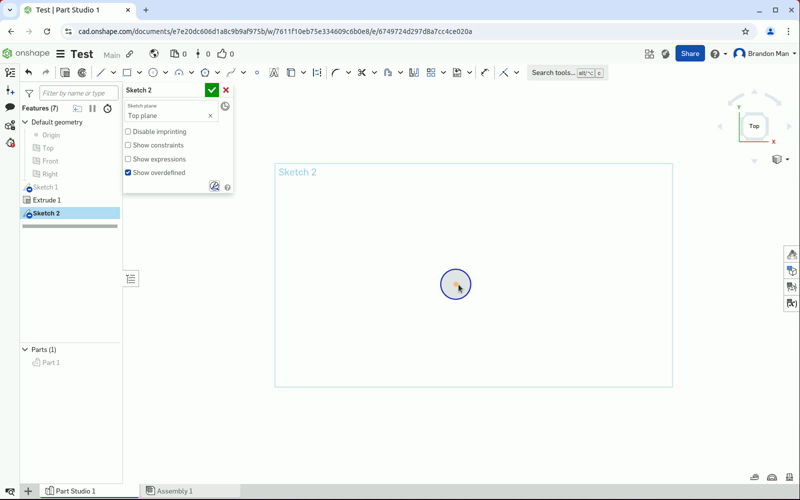
scroll(6)
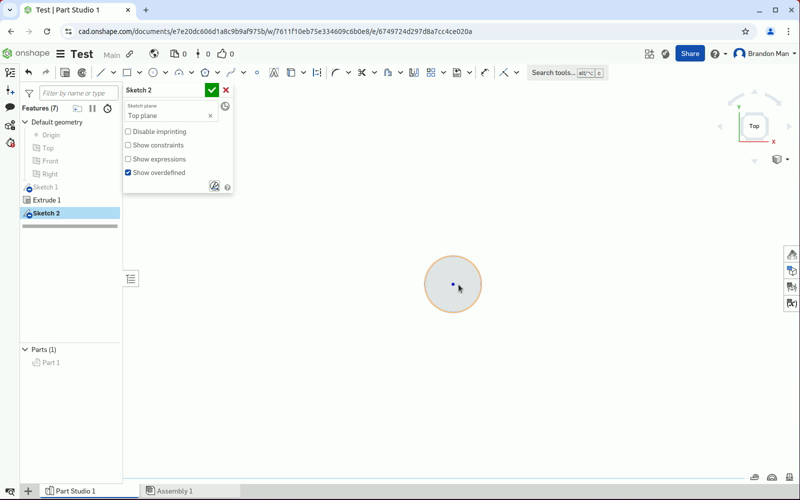
click(458, 284)
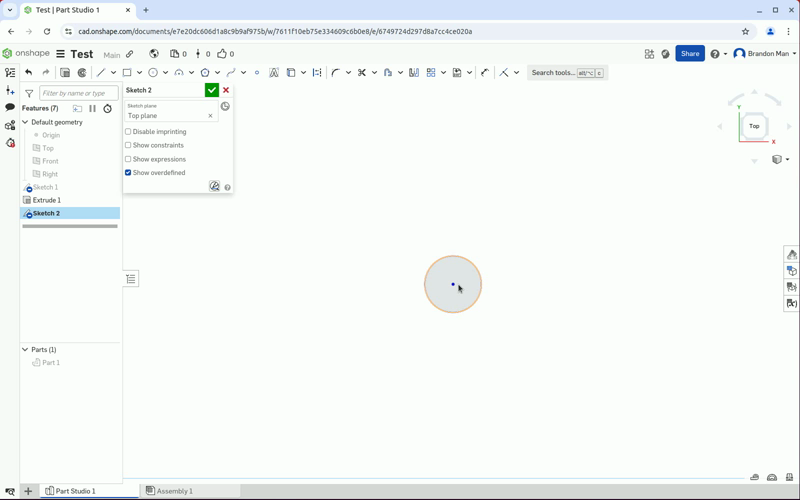
scroll(-6)
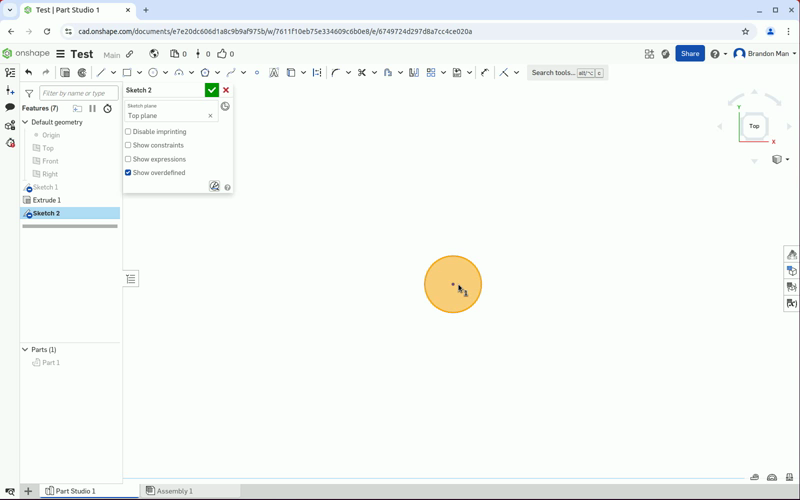
scroll(-6)
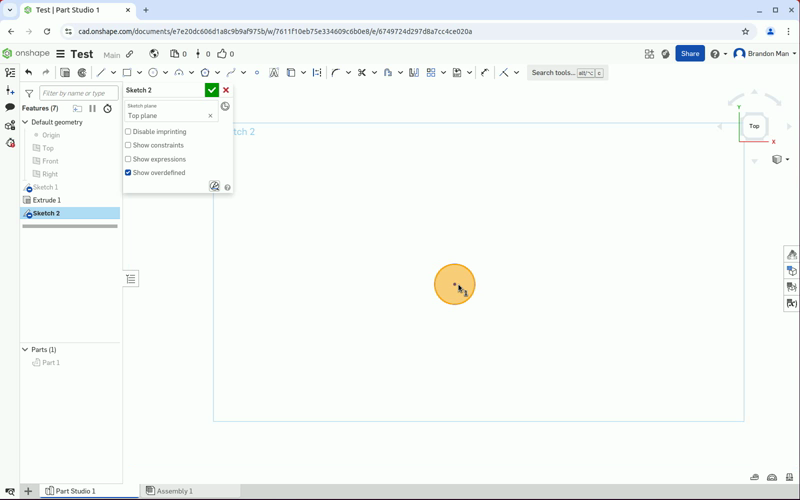
scroll(-6)
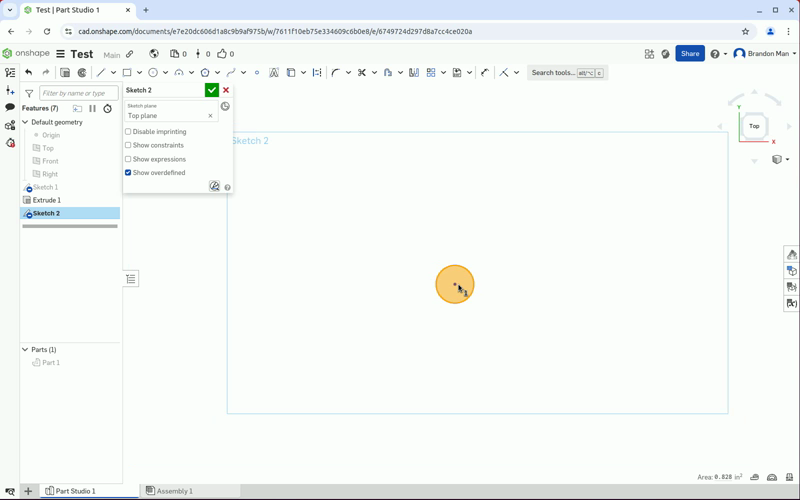
scroll(-6)
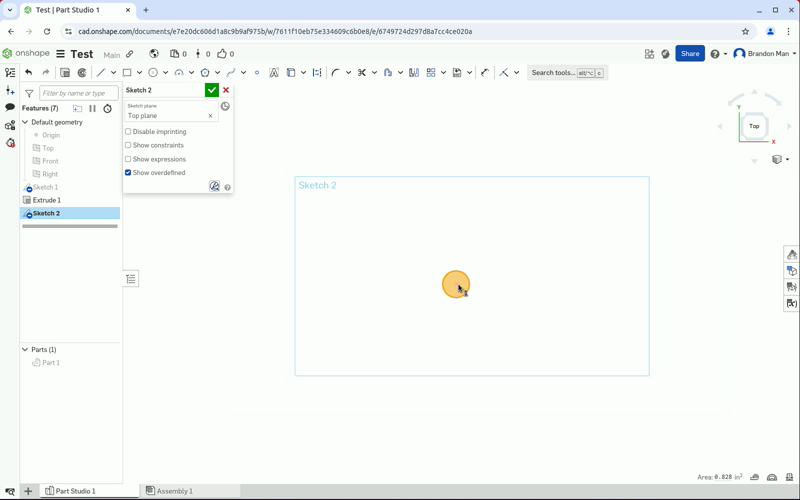
scroll(-6)
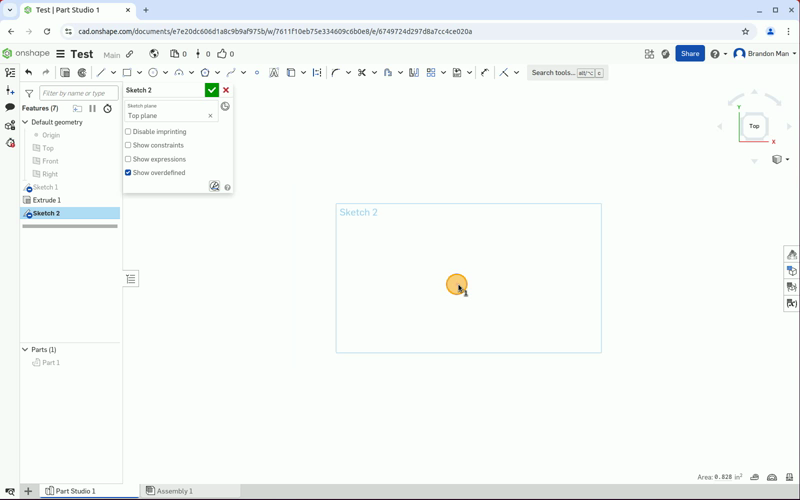
scroll(-6)
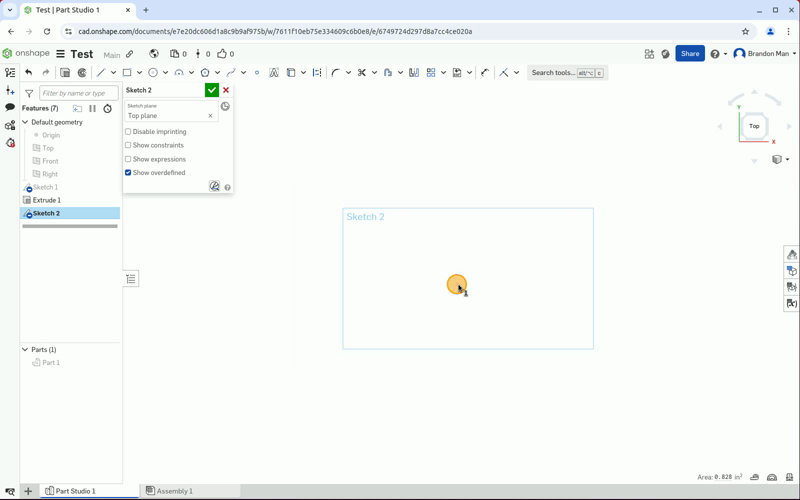
scroll(-6)
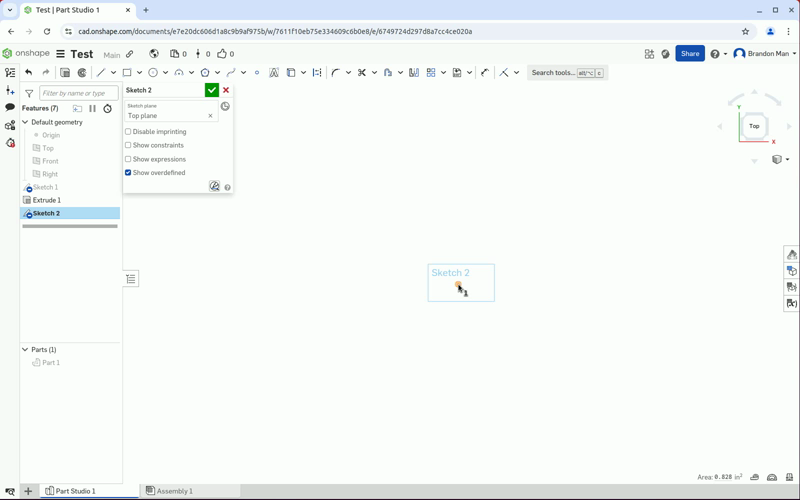
mouse_move(73, 352)
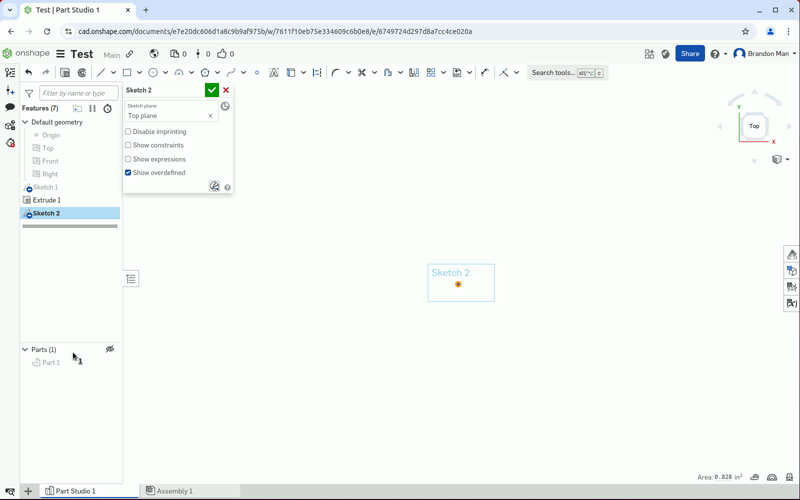
key(shift+y)
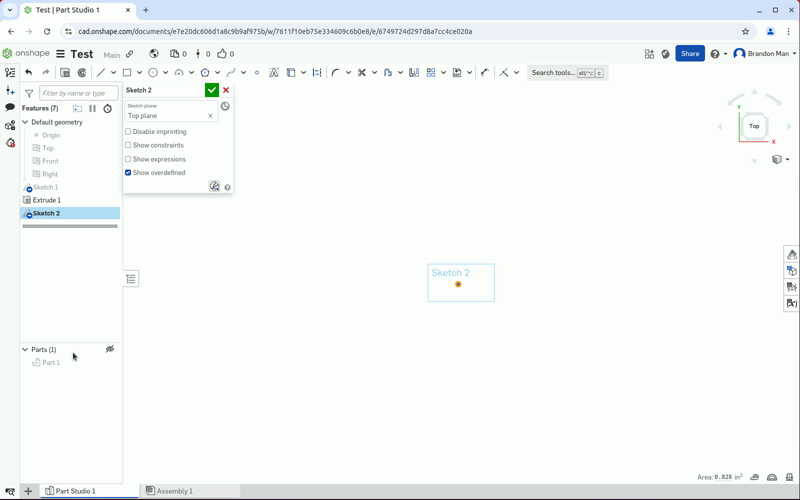
key(shift+e)
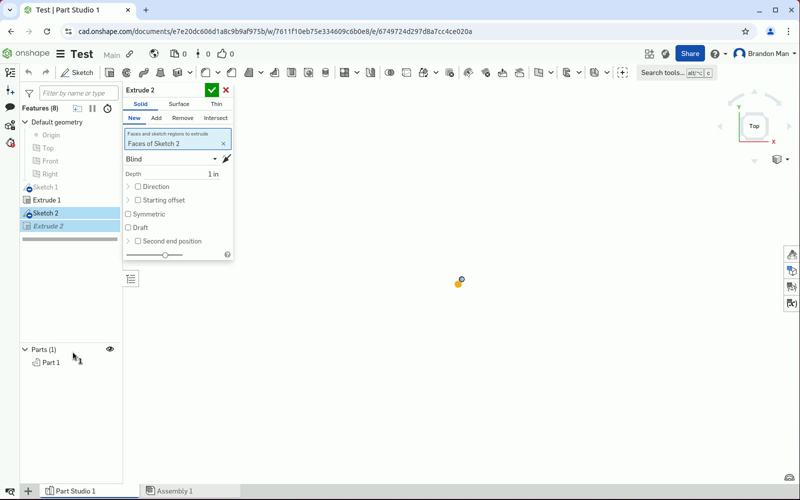
mouse_move(143, 106)
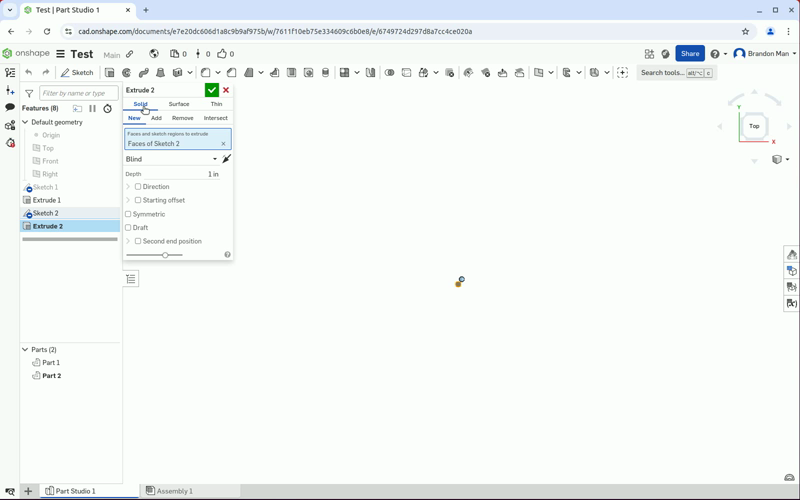
click(143, 106)
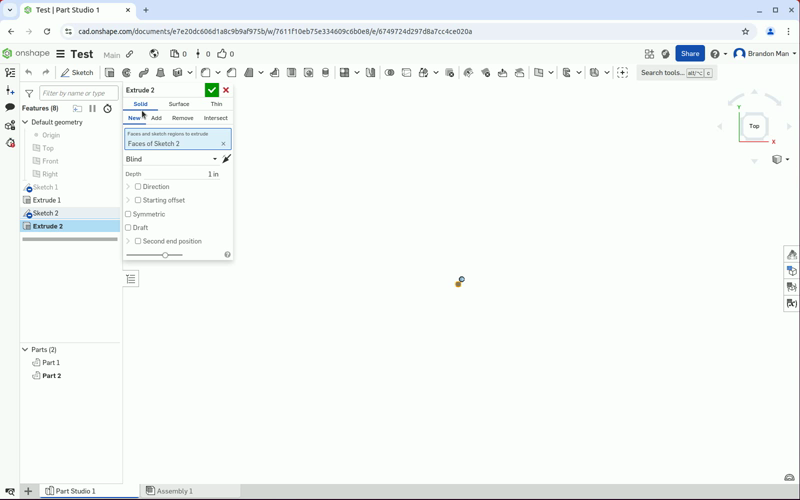
mouse_move(137, 120)
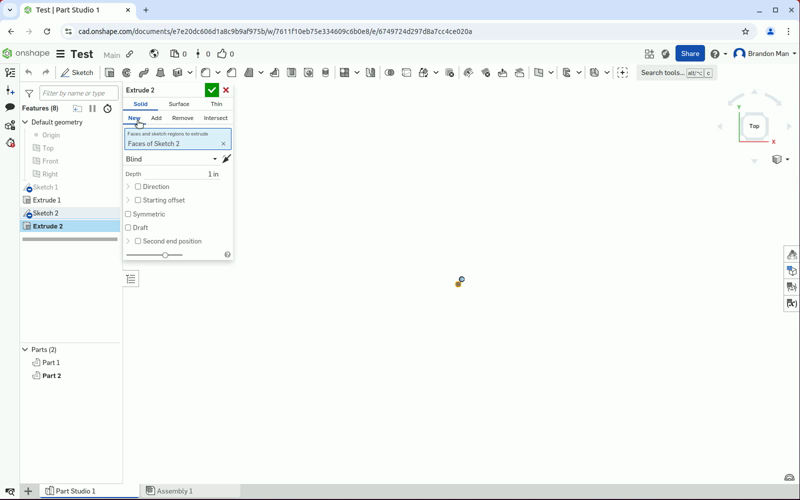
click(137, 120)
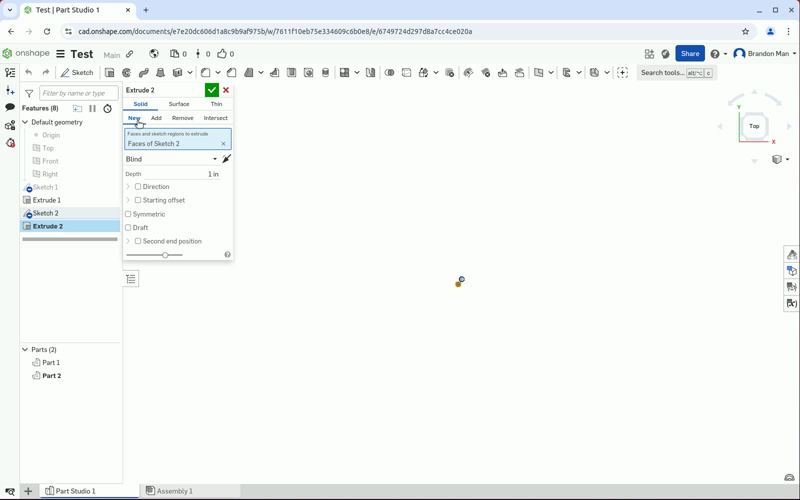
key(tab, 4)
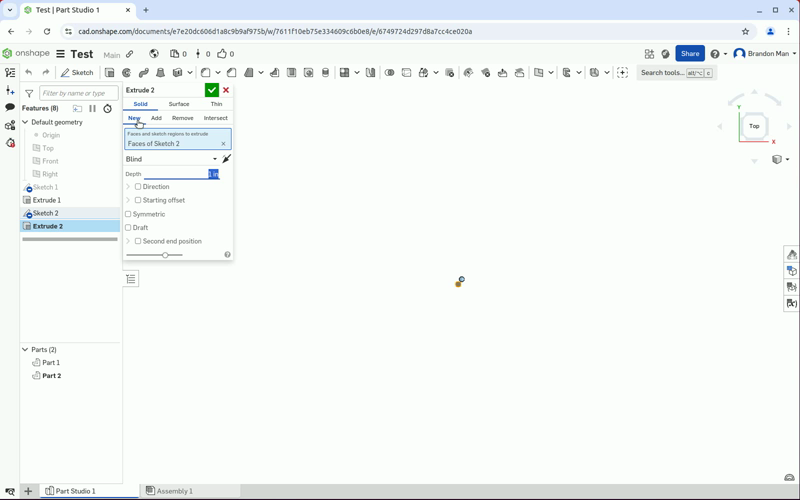
text(11.795)
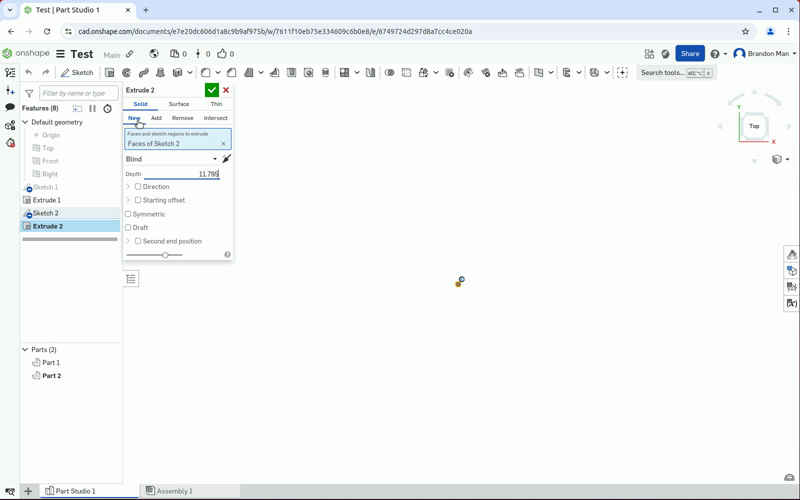
key(enter)
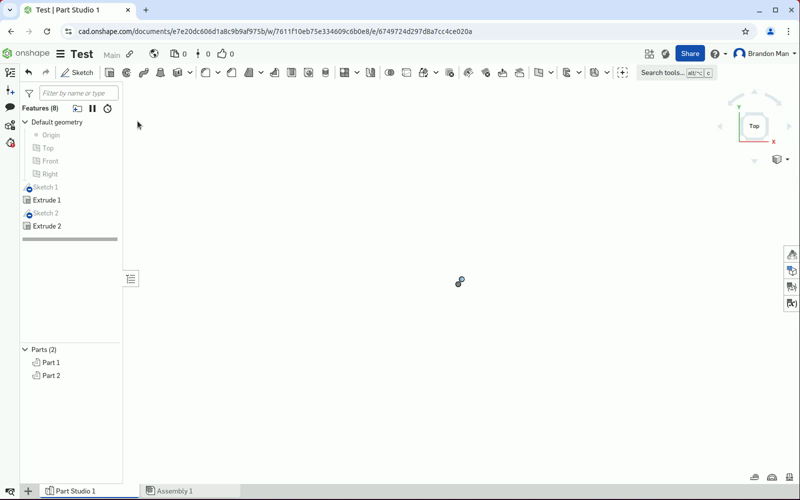
key(shift+h)
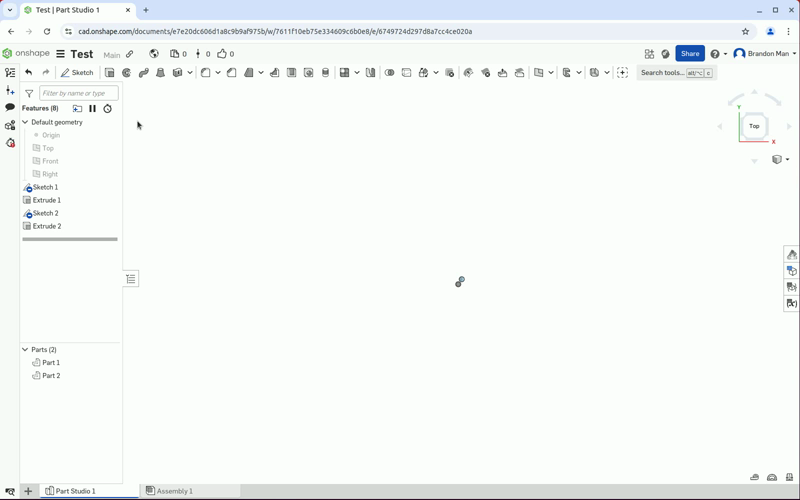
key(shift+h)
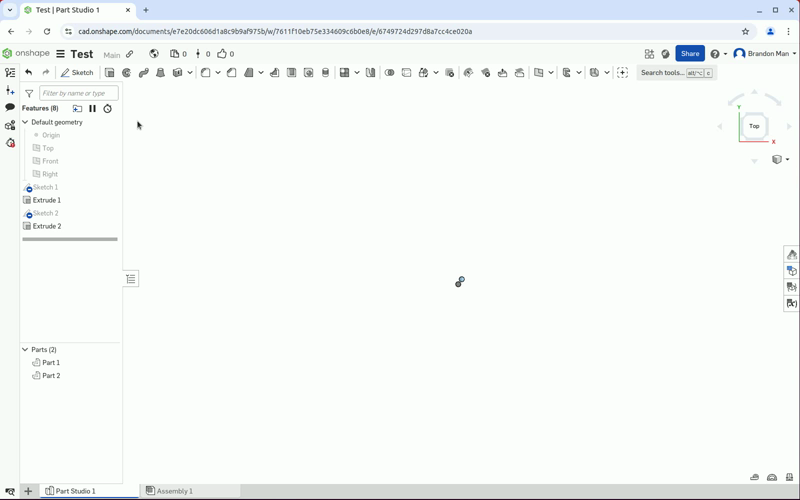
mouse_move(73, 189)
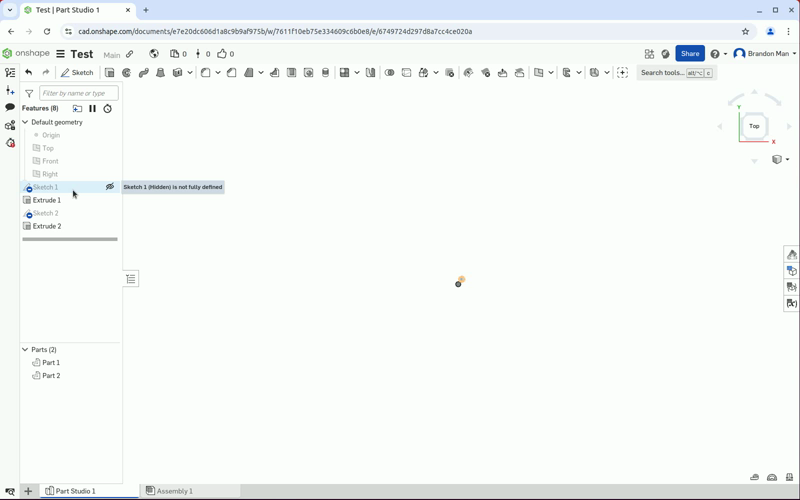
click(73, 189)
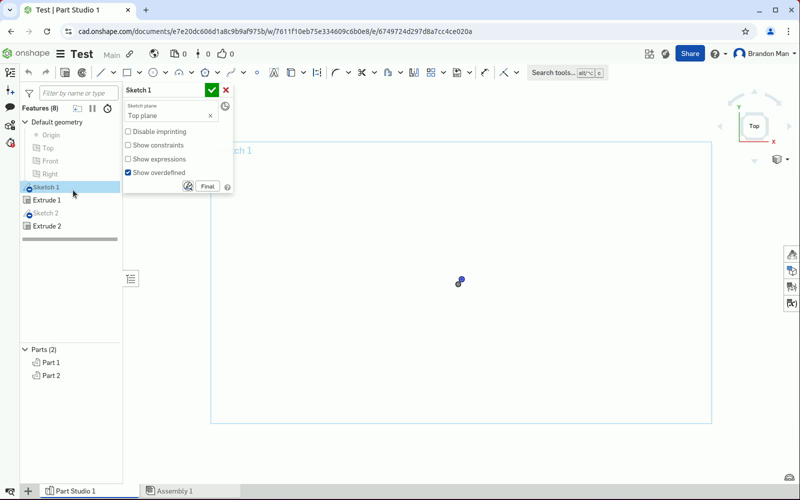
mouse_move(229, 92)
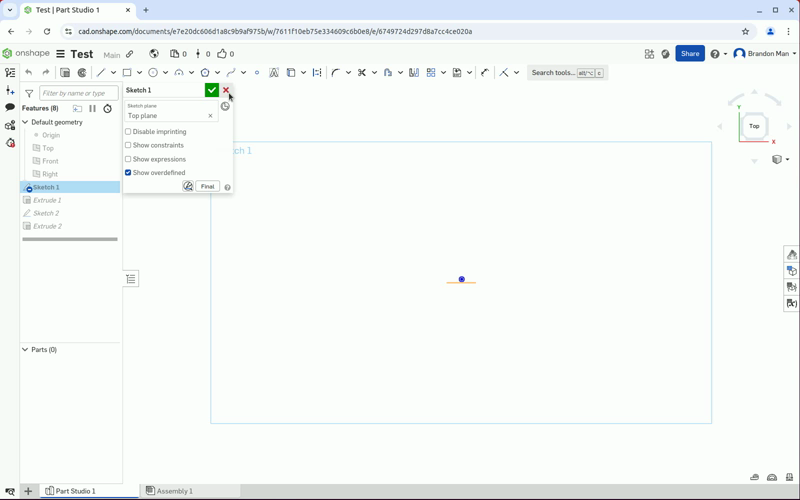
click(229, 92)
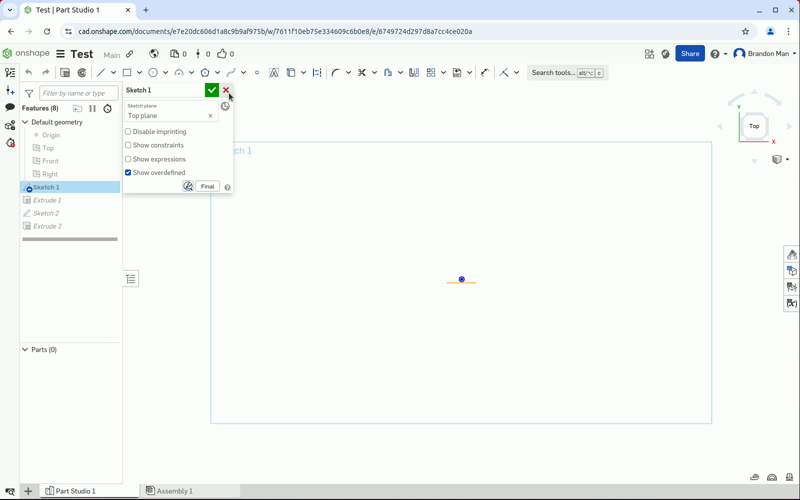
key(shift+s)
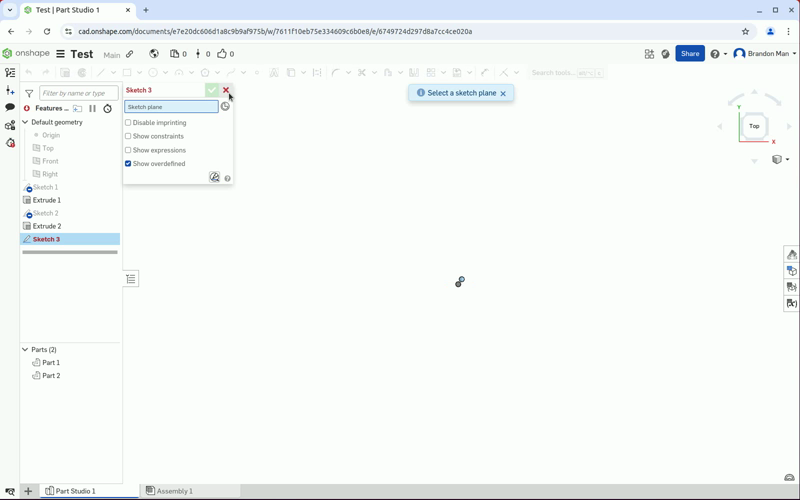
mouse_move(73, 150)
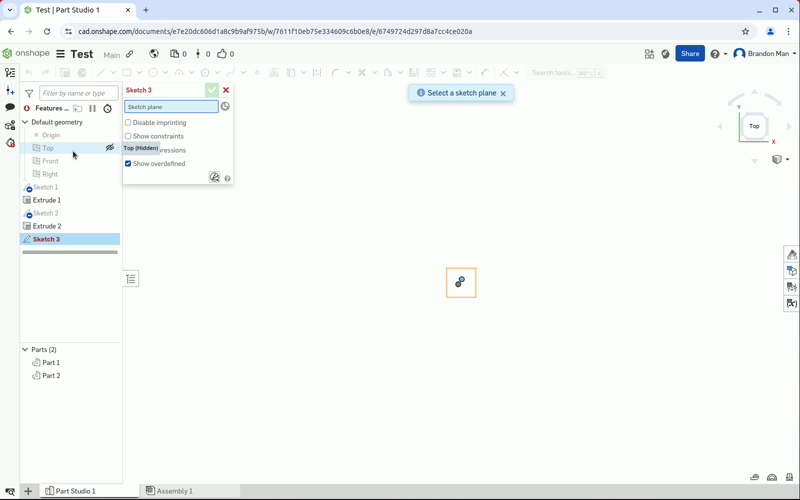
click(73, 150)
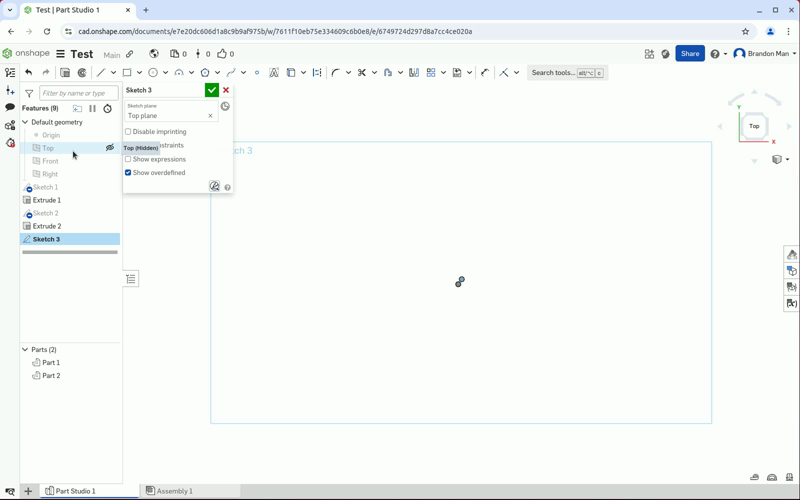
mouse_move(73, 352)
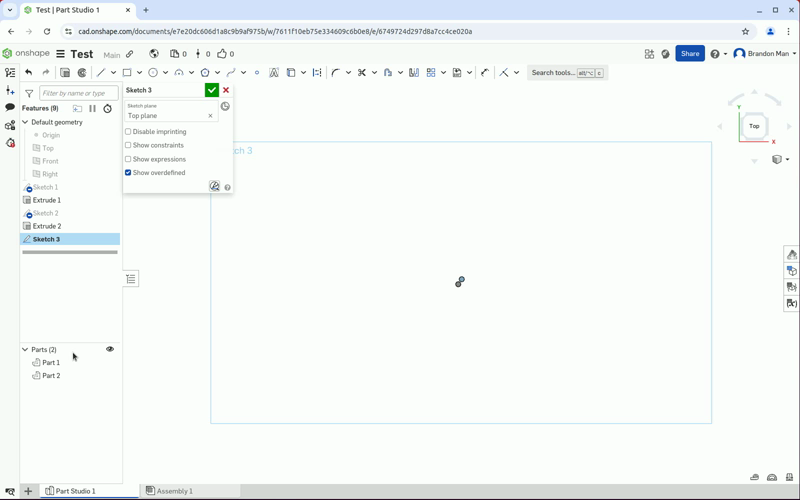
key(y)
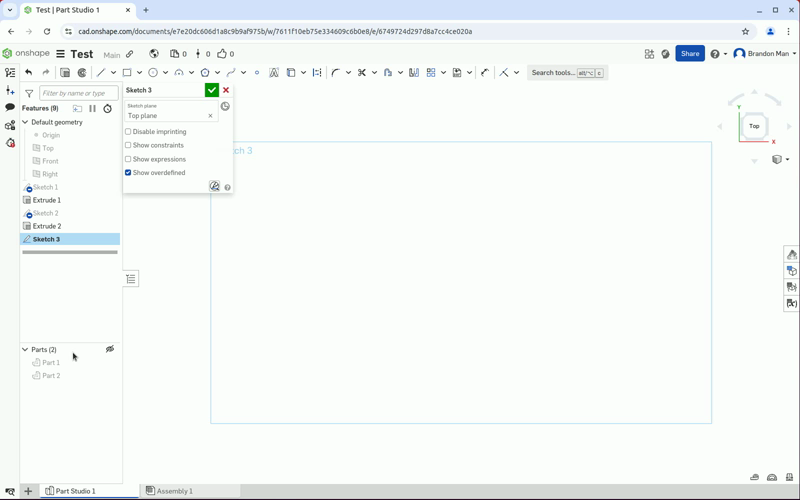
key(c)
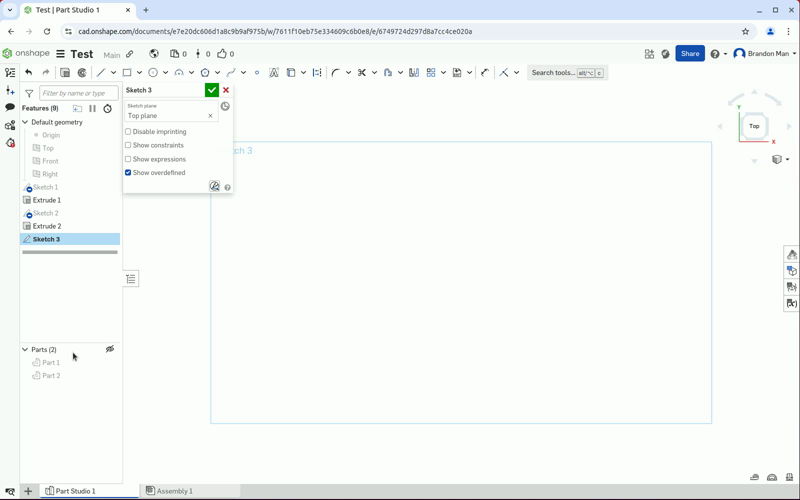
key_down(shift)
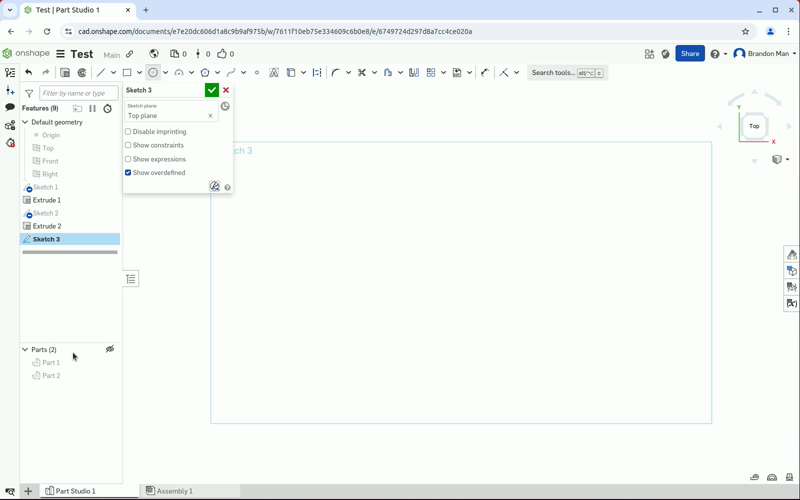
mouse_move(464, 284)
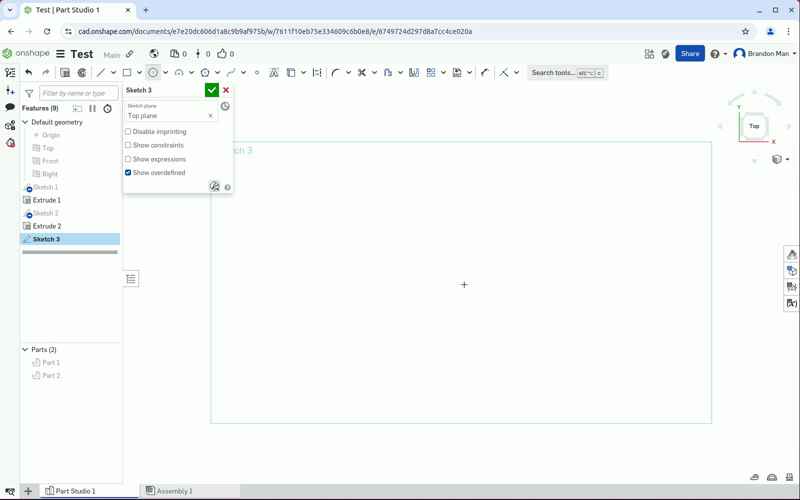
click(464, 284)
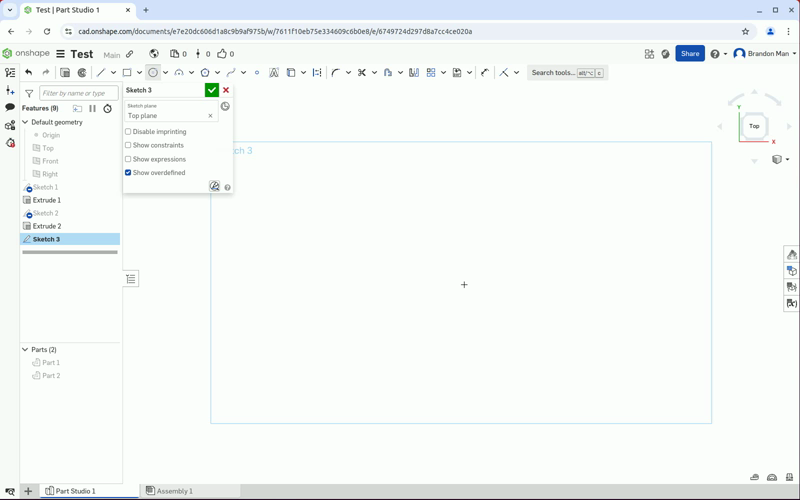
key_up(shift)
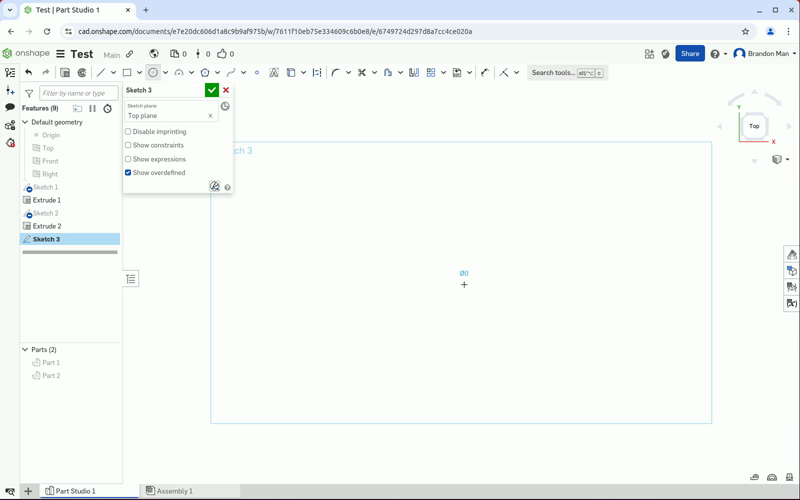
mouse_move(466, 284)
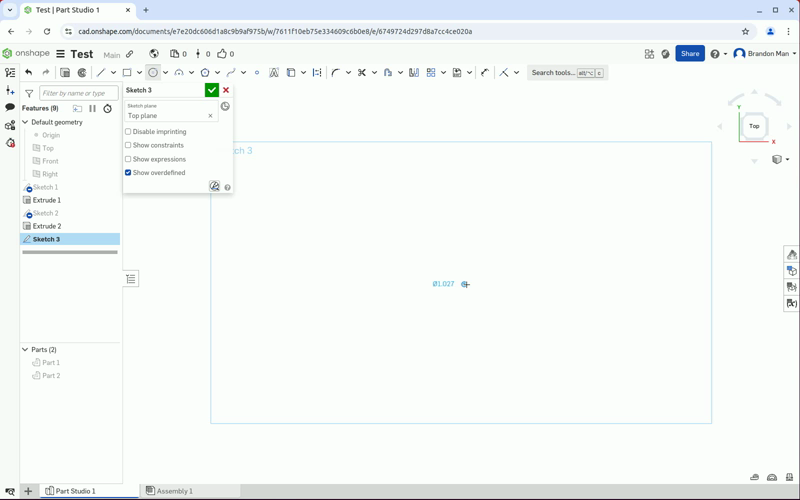
scroll(6)
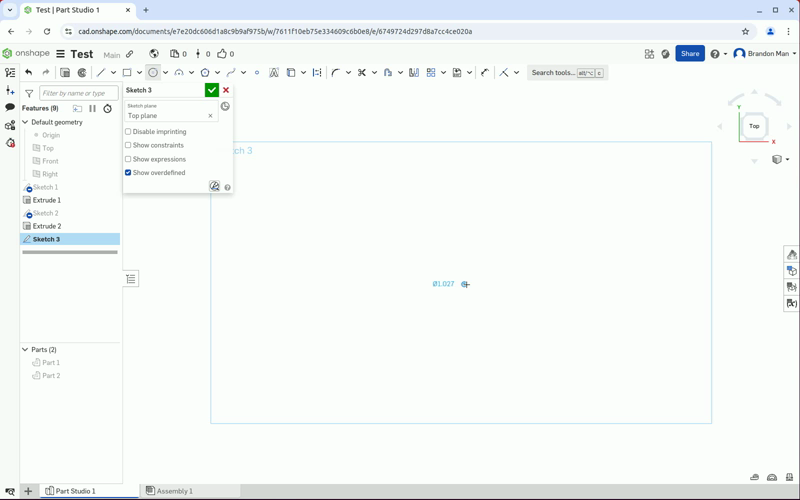
scroll(6)
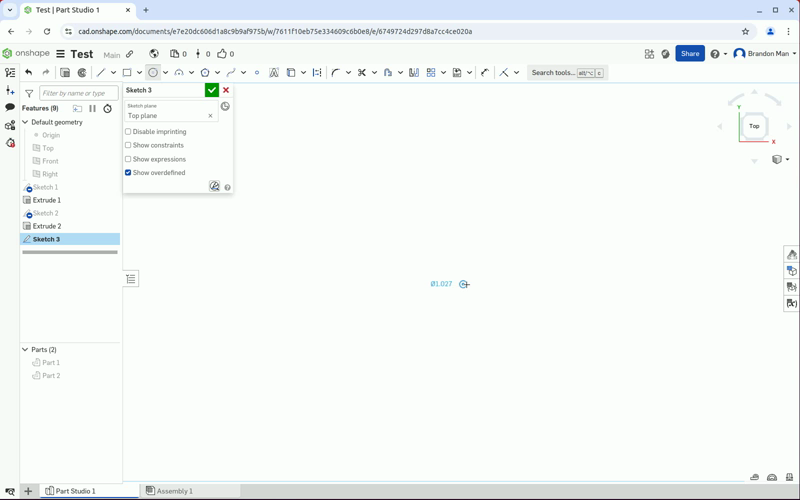
scroll(6)
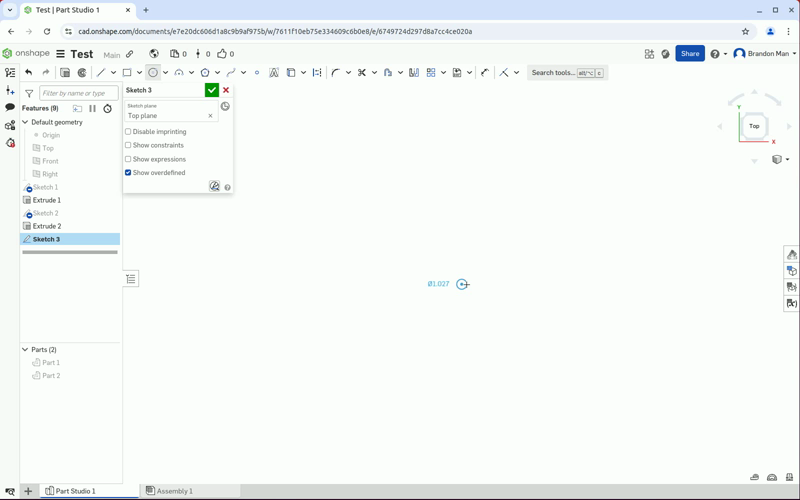
scroll(6)
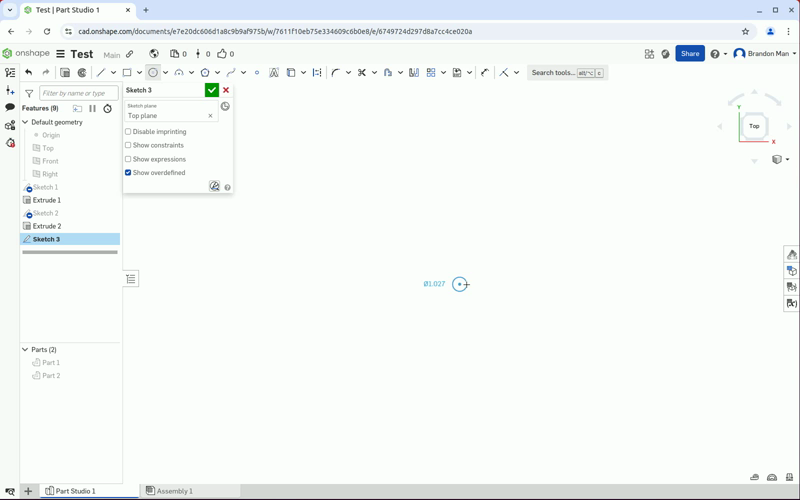
scroll(6)
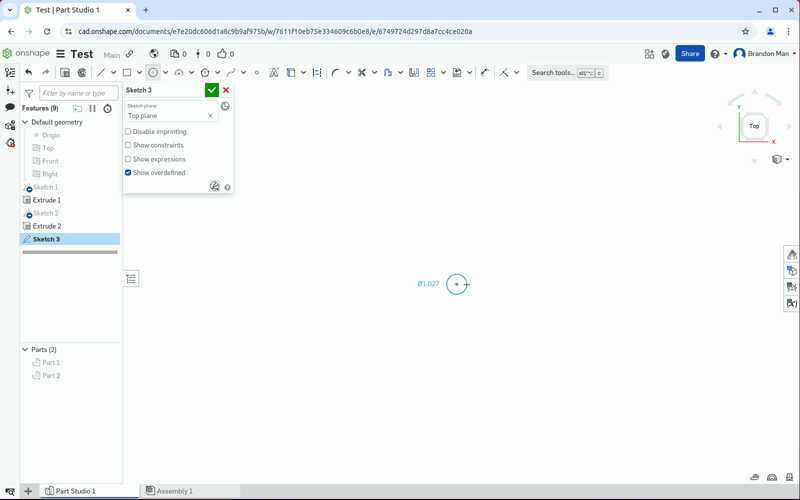
scroll(6)
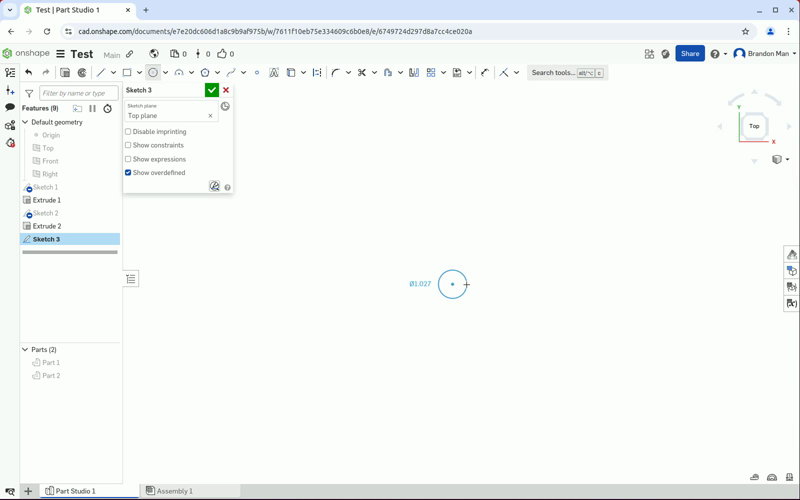
scroll(6)
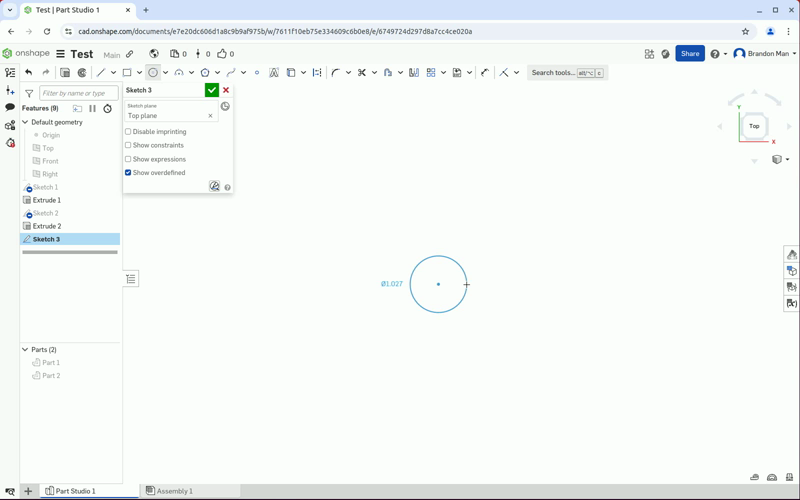
click(466, 284)
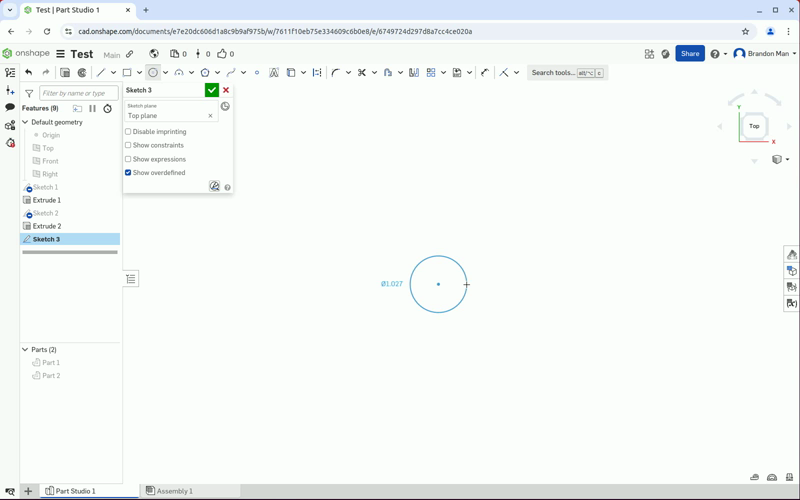
scroll(-6)
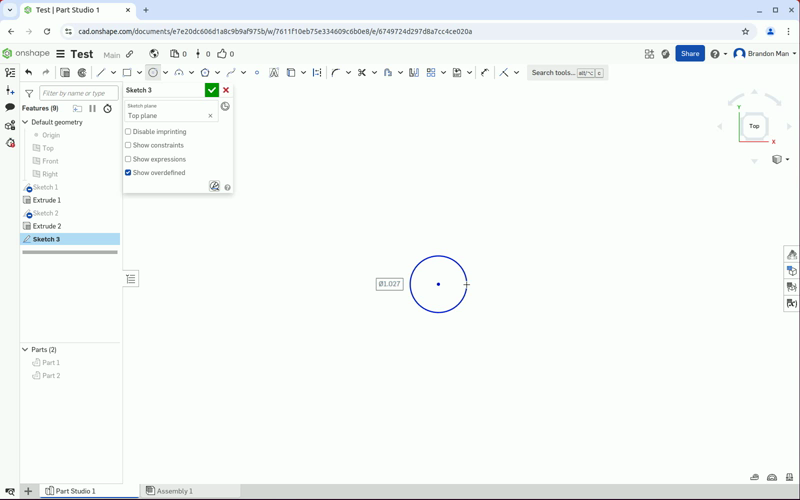
scroll(-6)
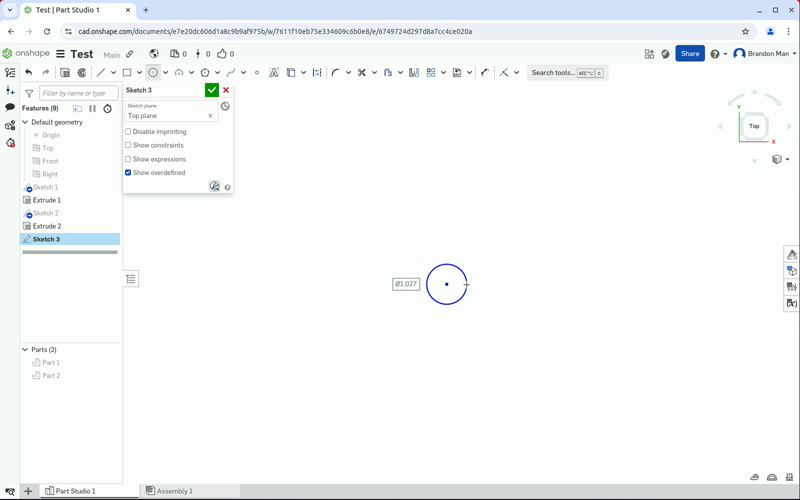
scroll(-6)
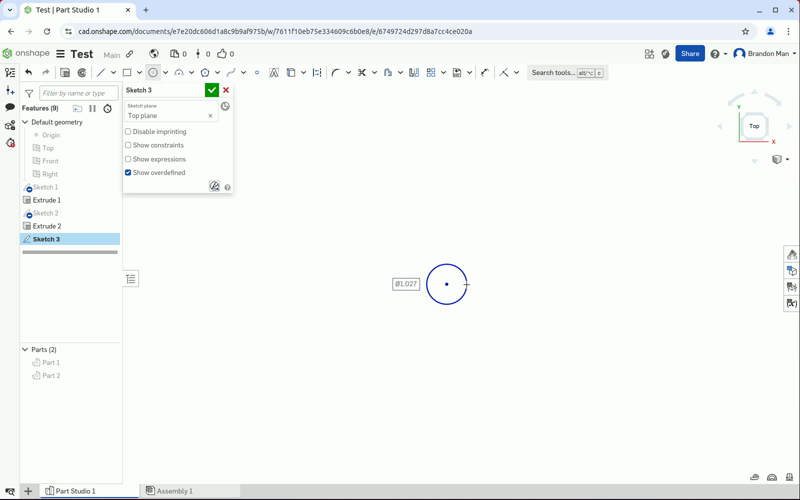
scroll(-6)
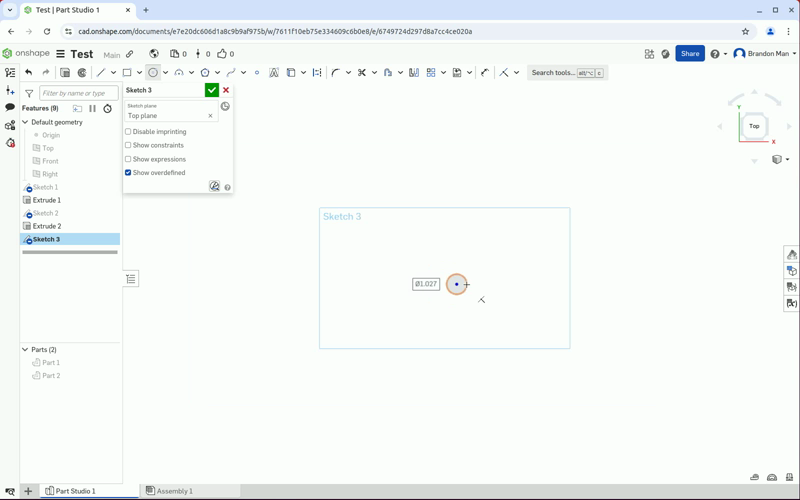
scroll(-6)
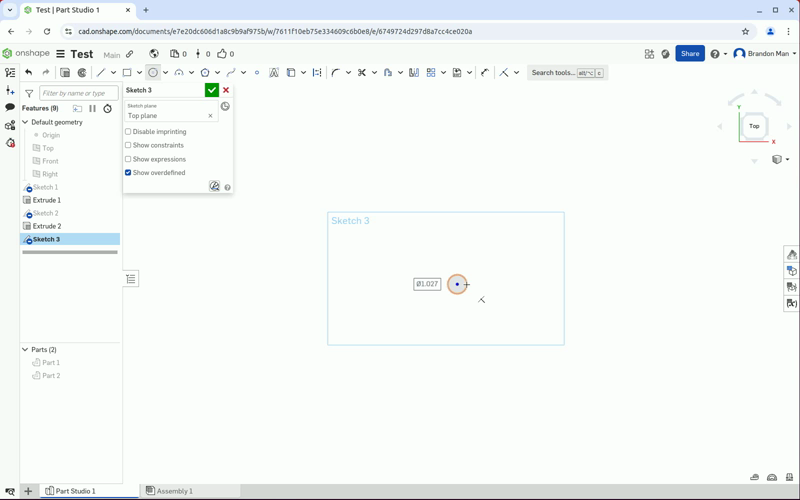
scroll(-6)
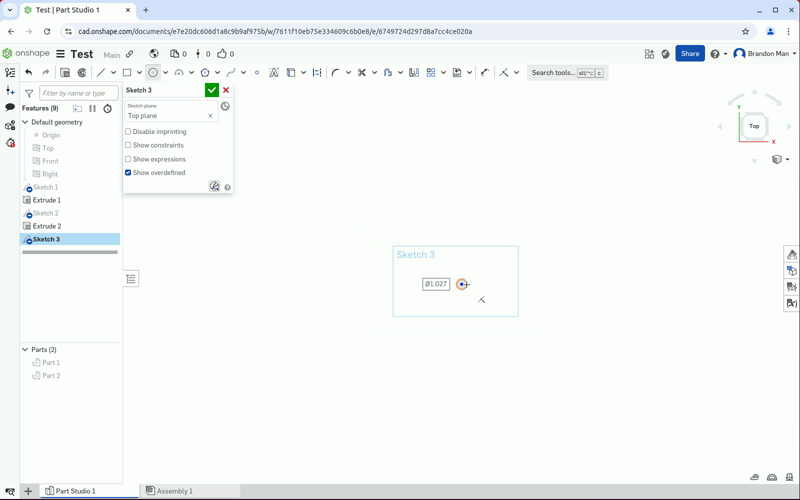
scroll(-6)
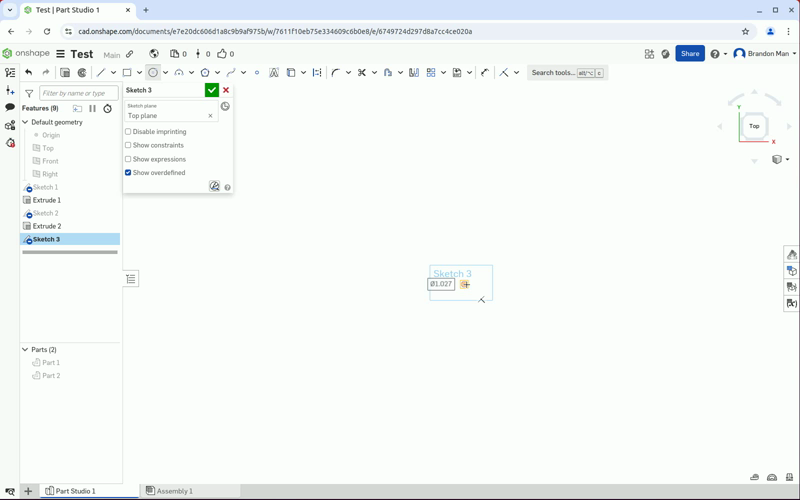
key(esc)
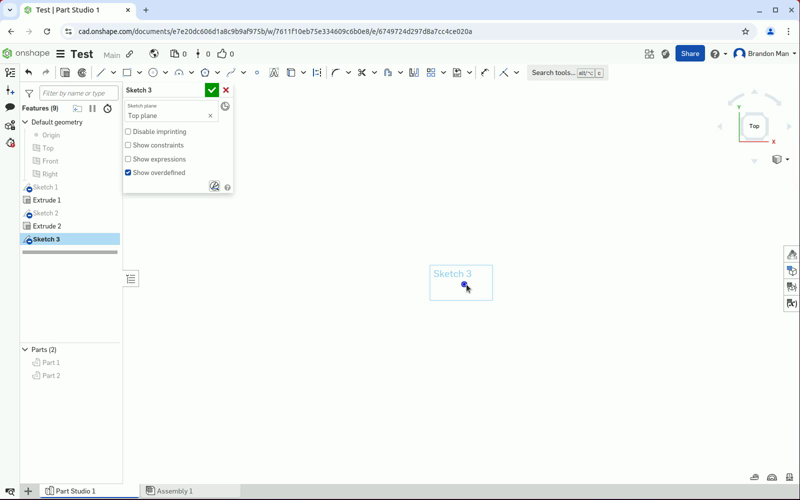
mouse_move(465, 282)
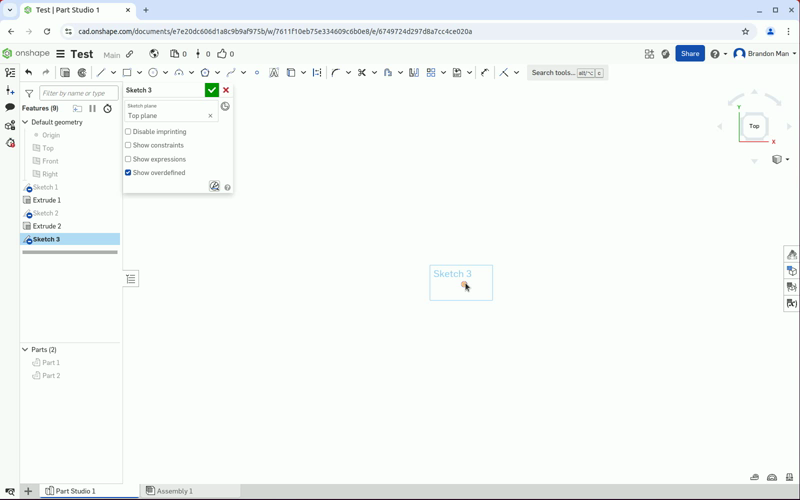
scroll(6)
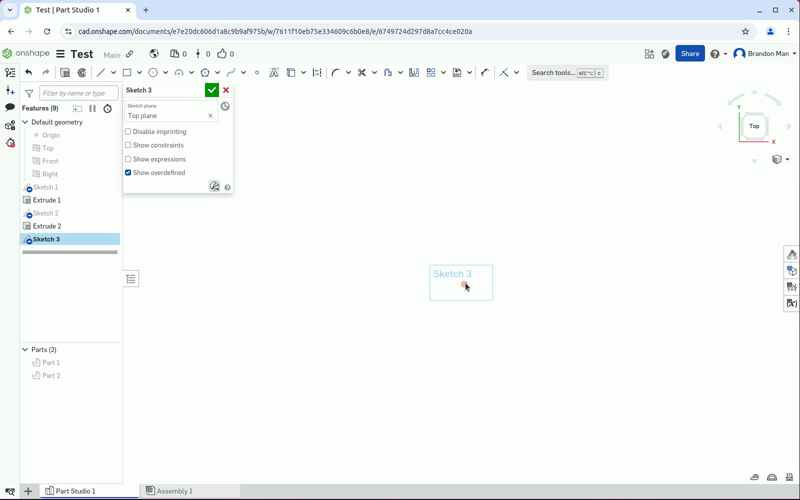
scroll(6)
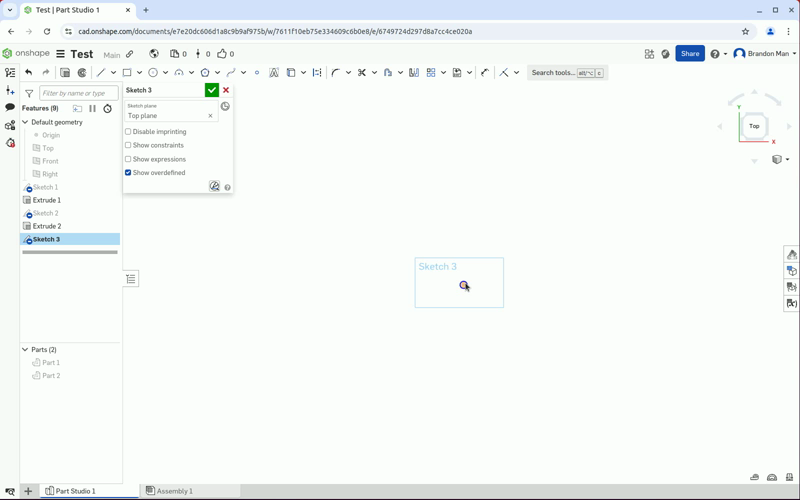
scroll(6)
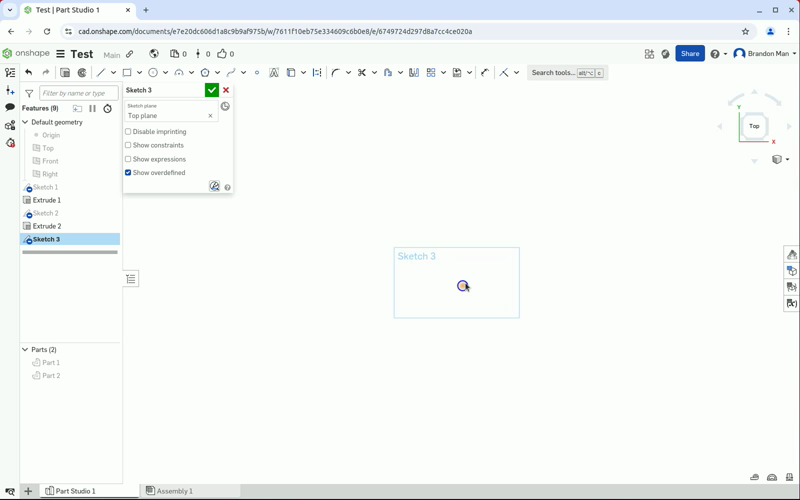
scroll(6)
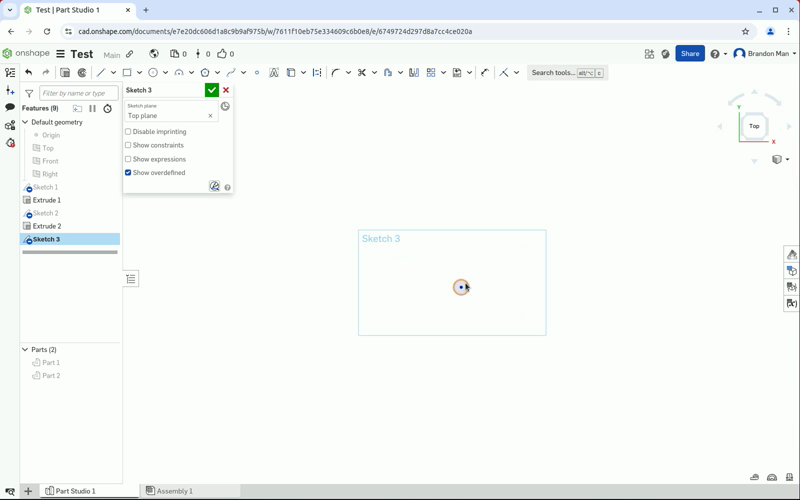
scroll(6)
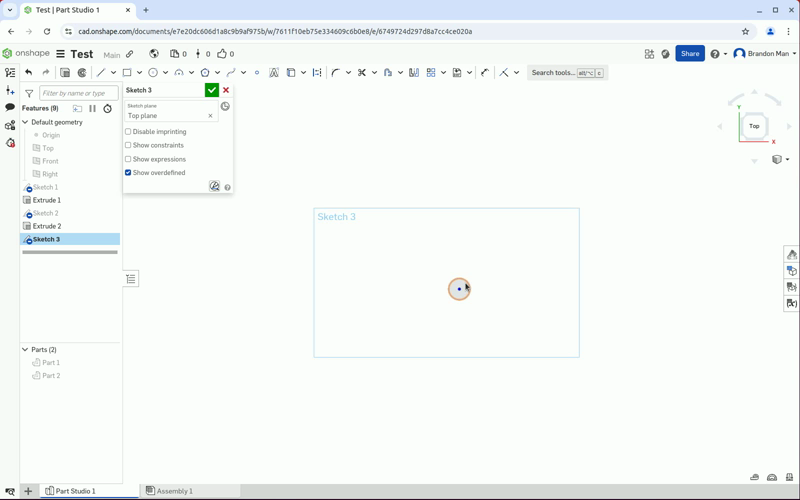
scroll(6)
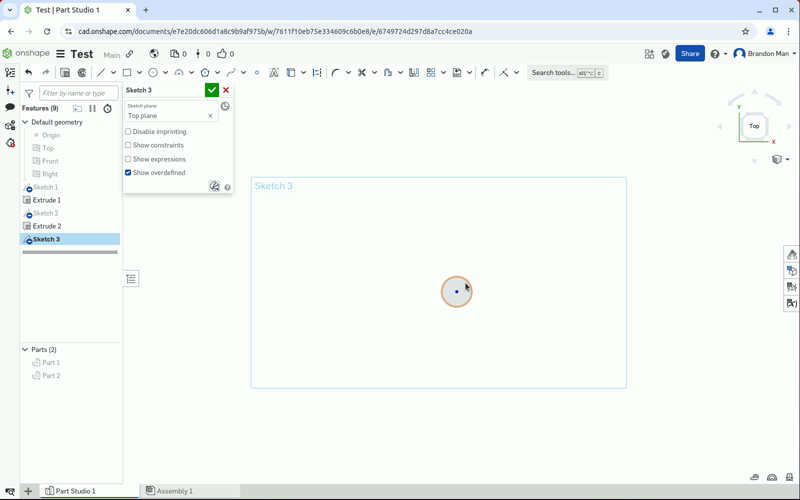
scroll(6)
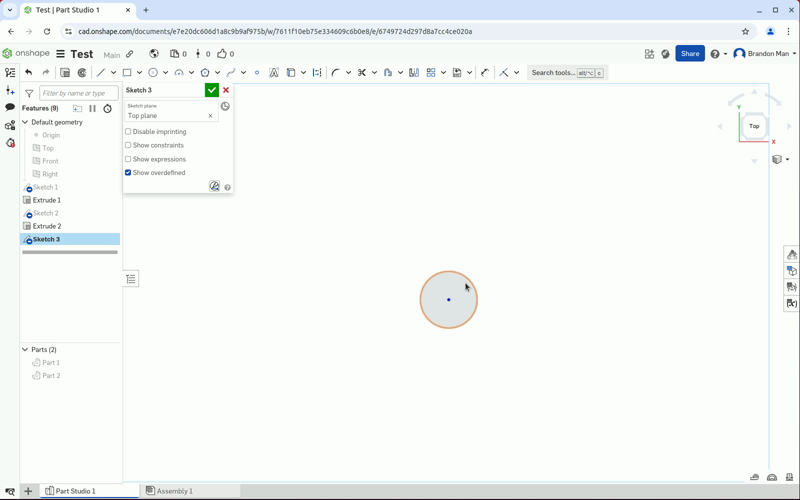
click(465, 282)
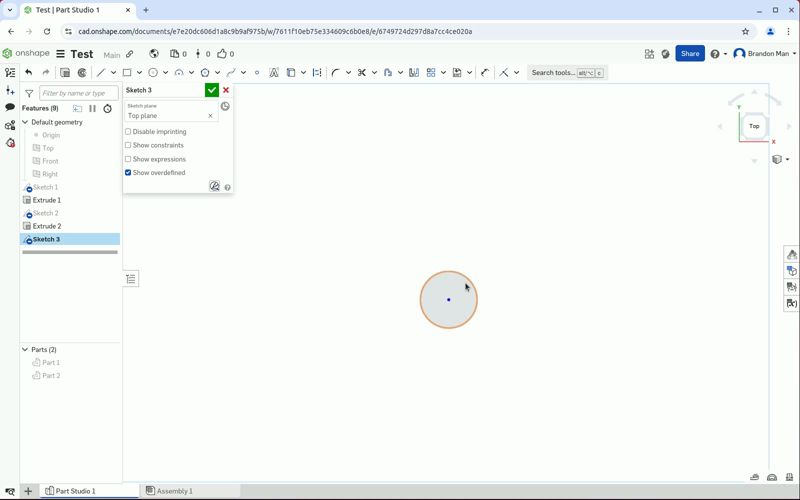
scroll(-6)
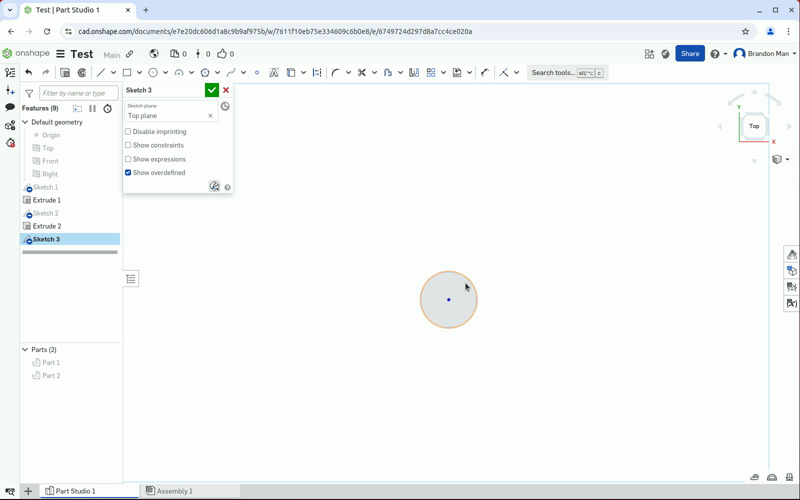
scroll(-6)
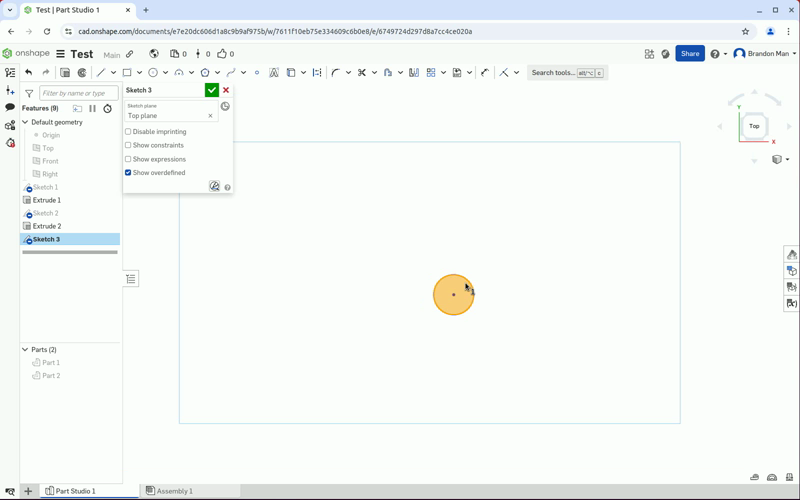
scroll(-6)
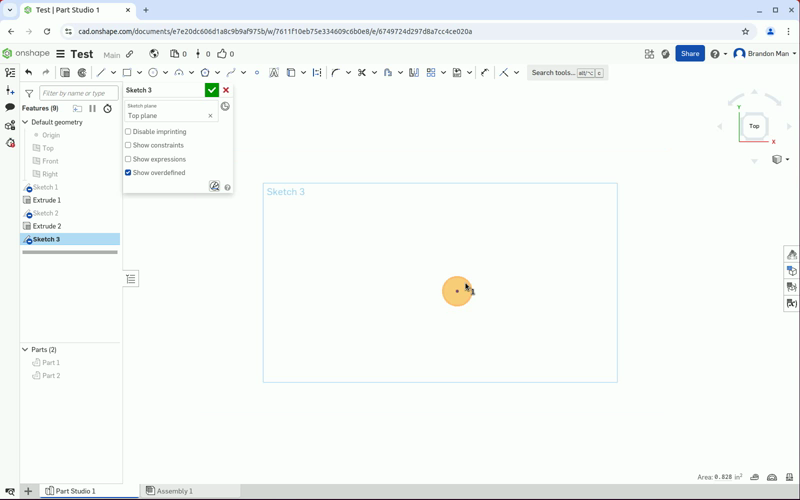
scroll(-6)
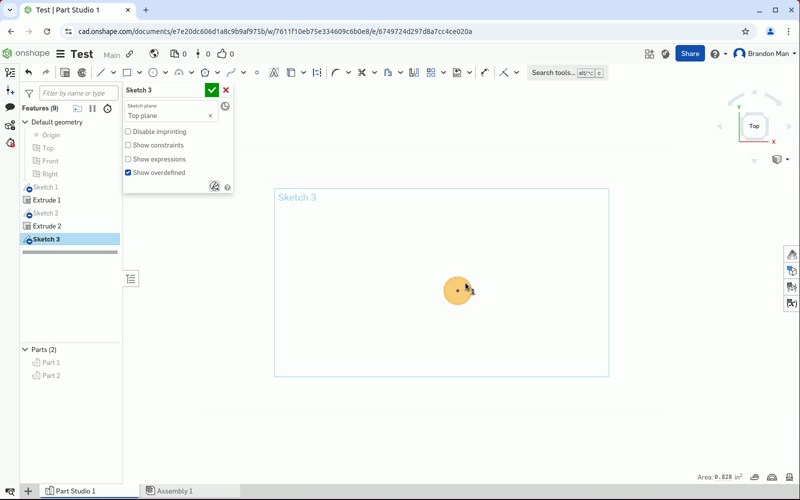
scroll(-6)
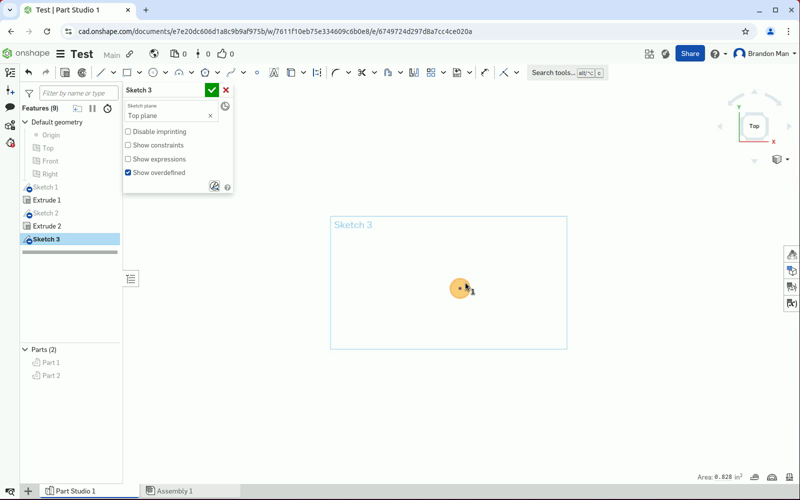
scroll(-6)
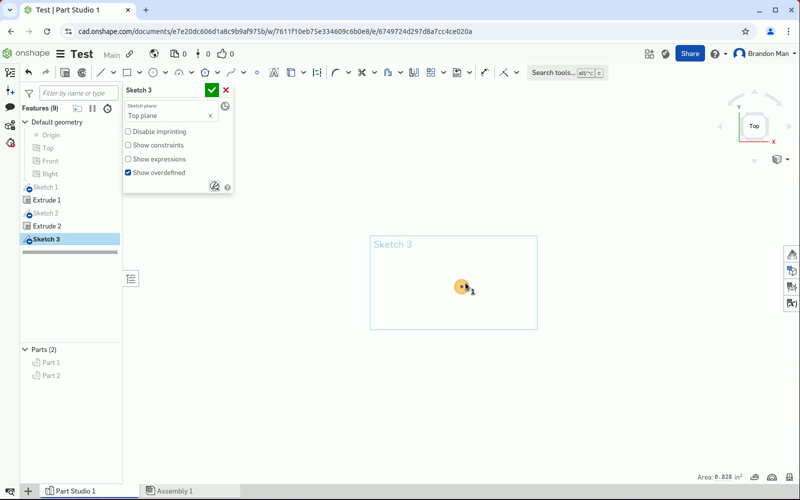
scroll(-6)
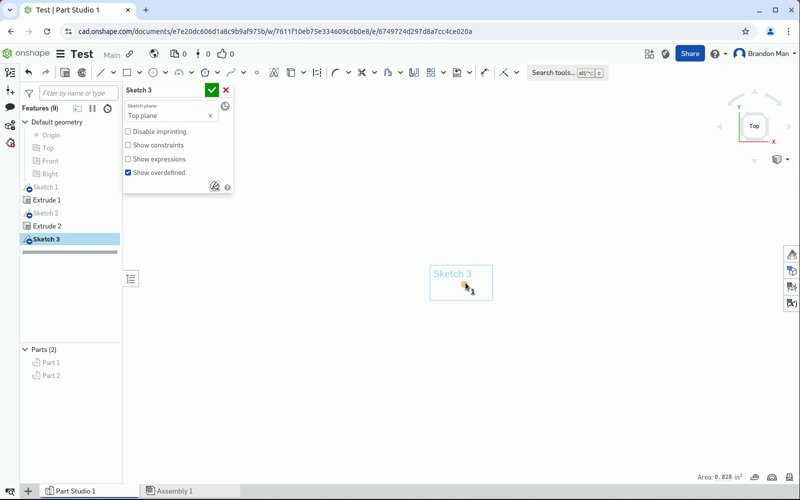
mouse_move(73, 352)
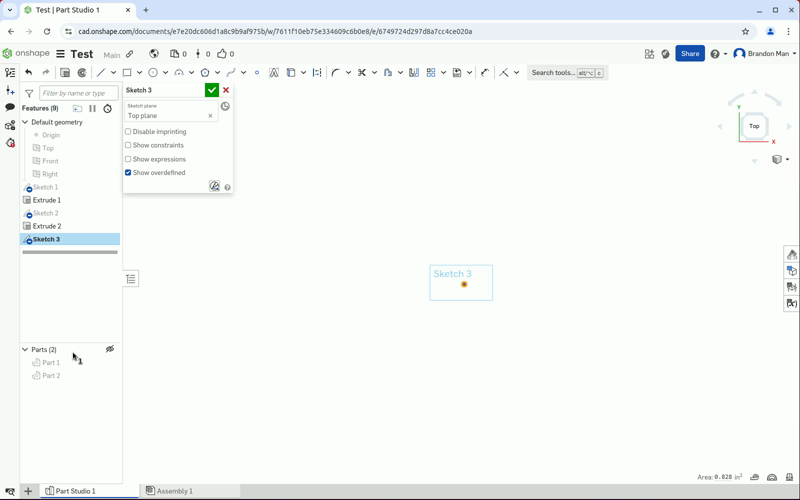
key(shift+y)
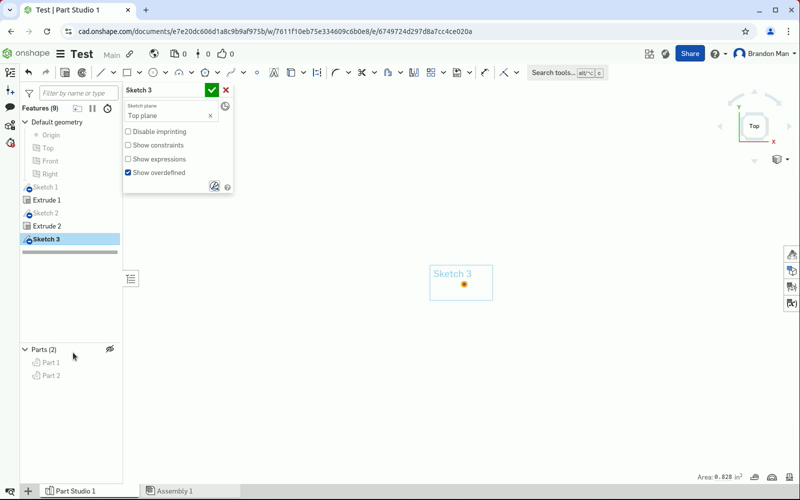
key(shift+e)
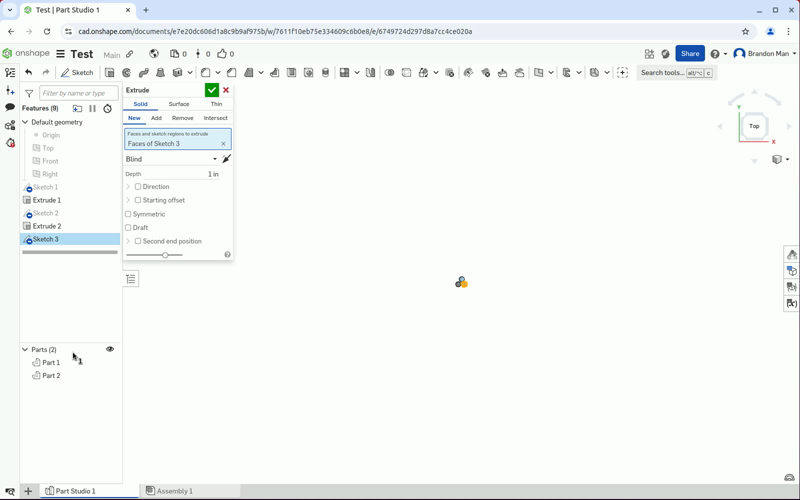
mouse_move(143, 106)
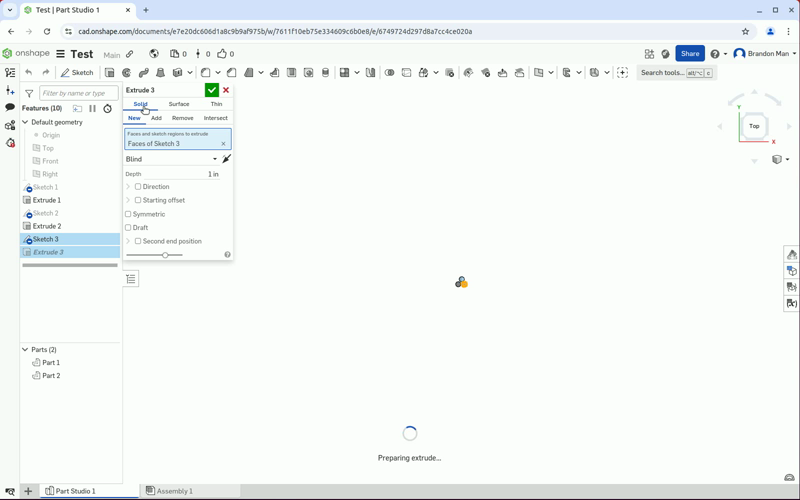
click(143, 106)
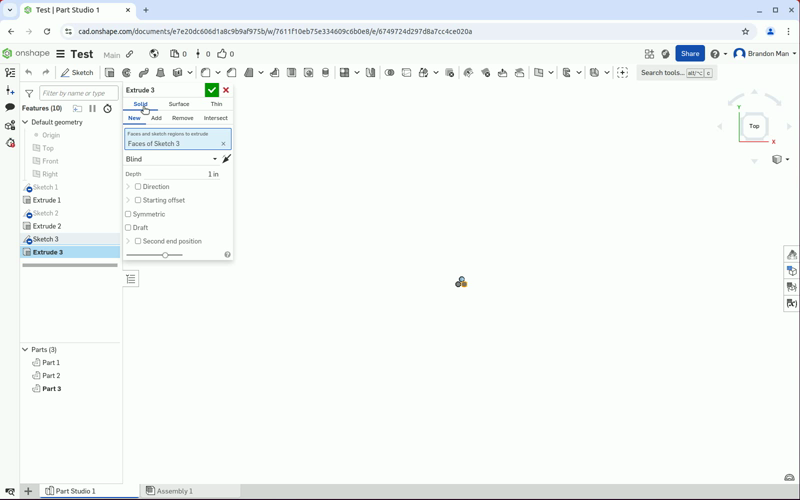
mouse_move(137, 120)
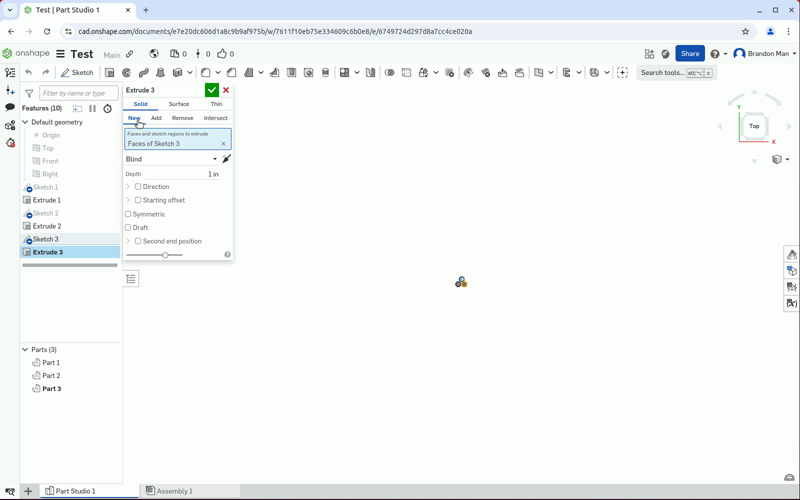
click(137, 120)
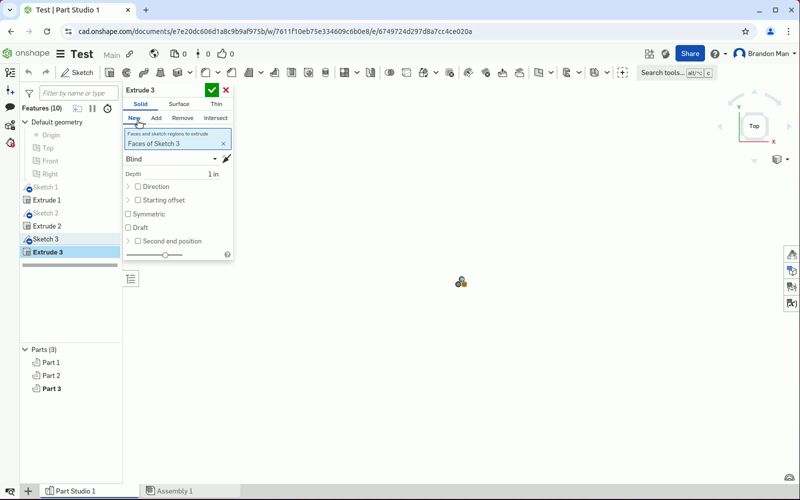
key(tab, 4)
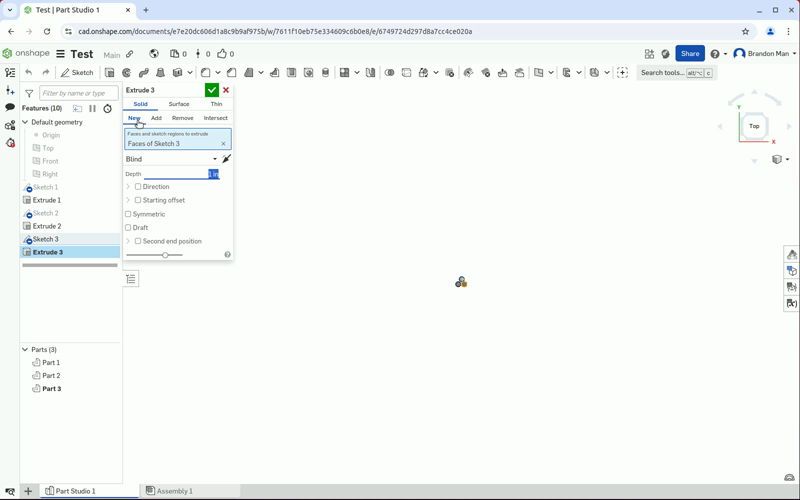
text(11.795)
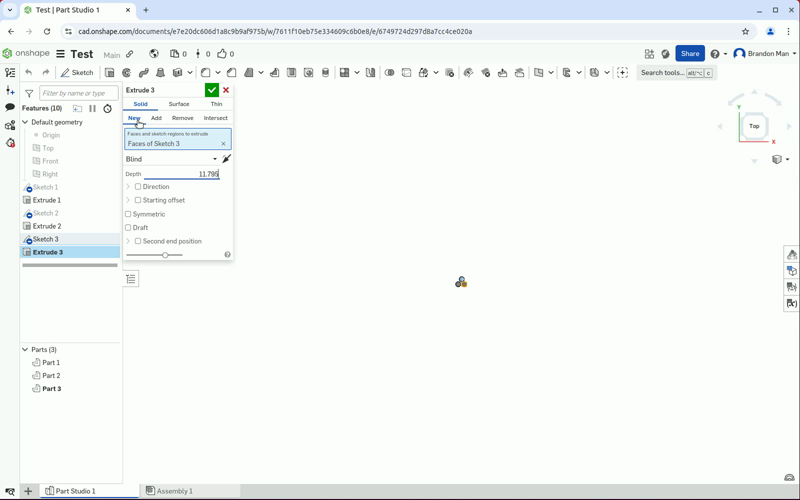
key(enter)
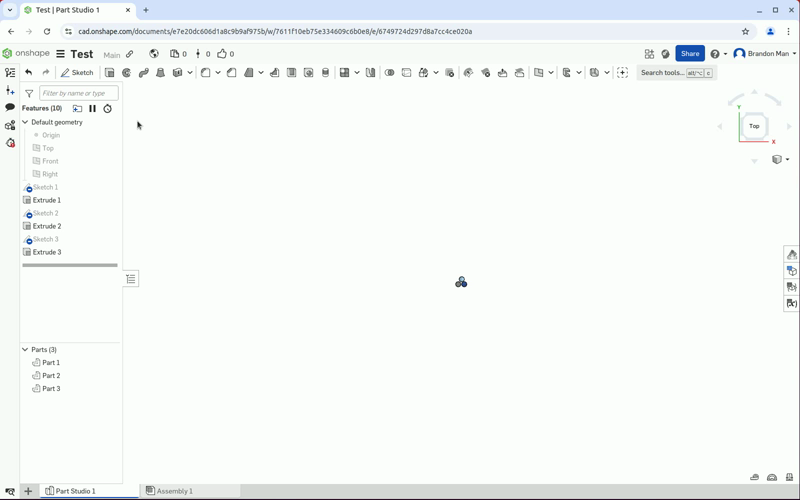
key(shift+h)
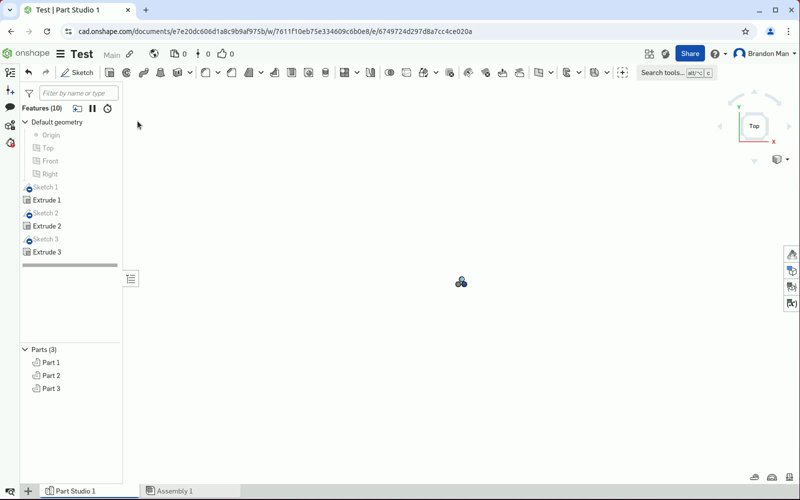
key(shift+h)
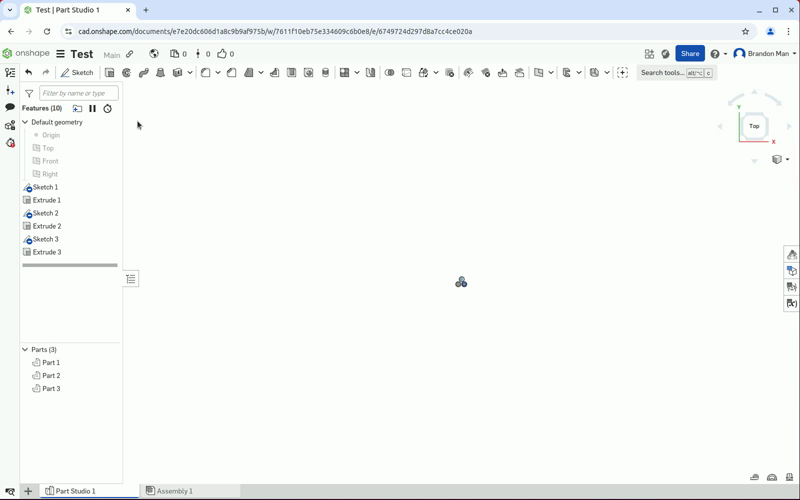
key(shift+7)
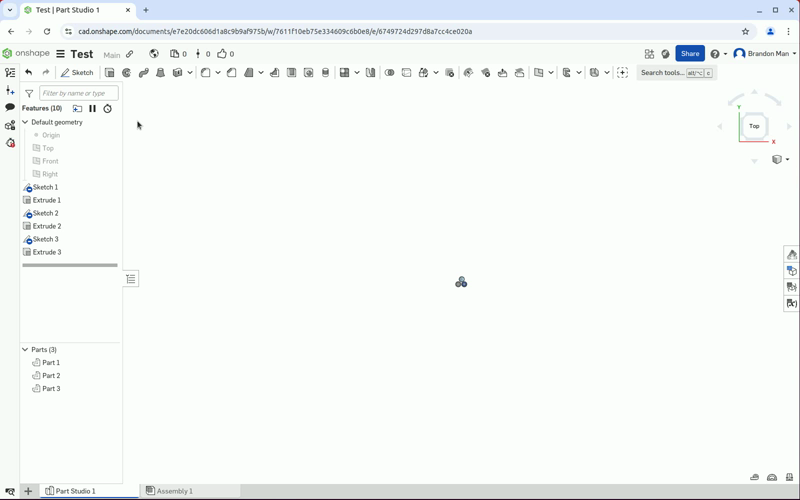
key(up, 3)
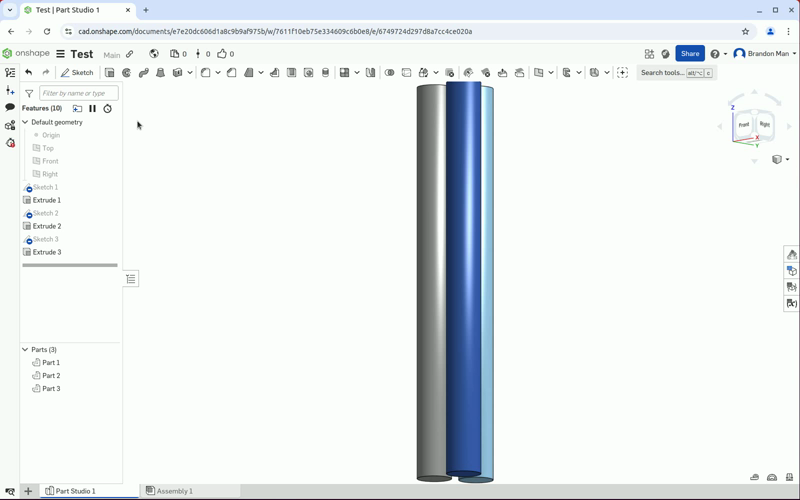
key(left, 3)
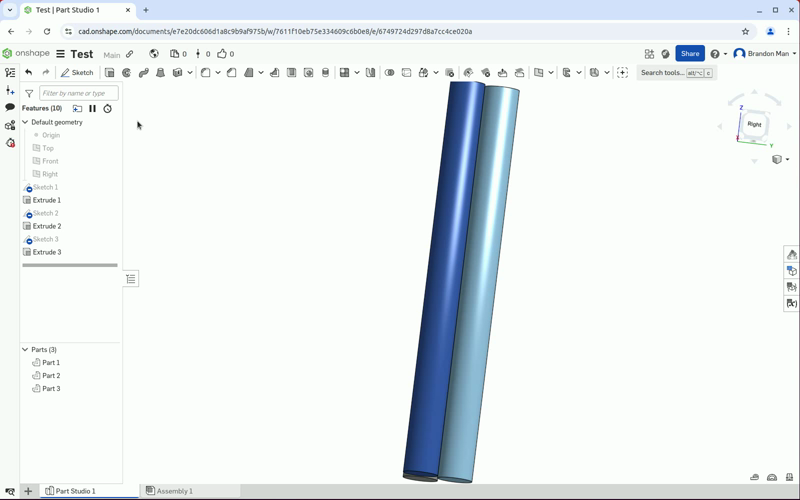
key(right, 3)
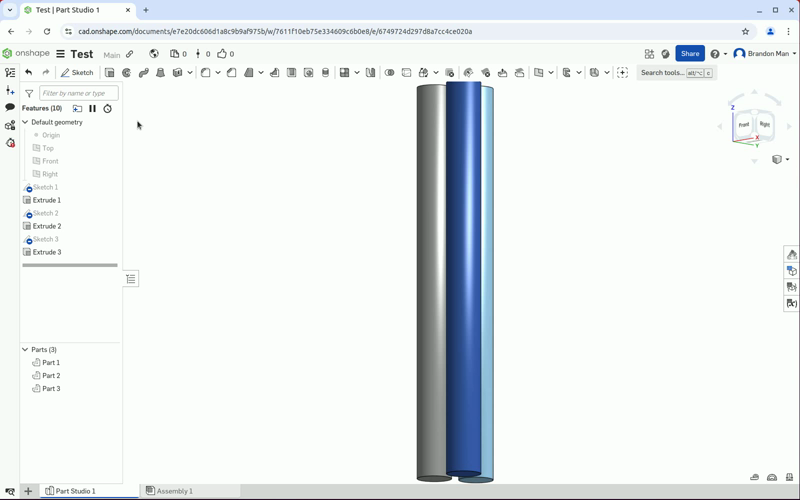
key(down, 3)
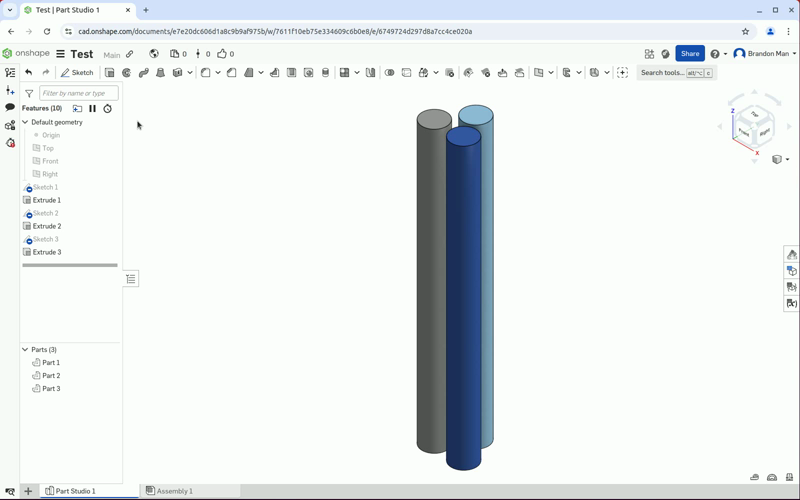
mouse_move(73, 189)
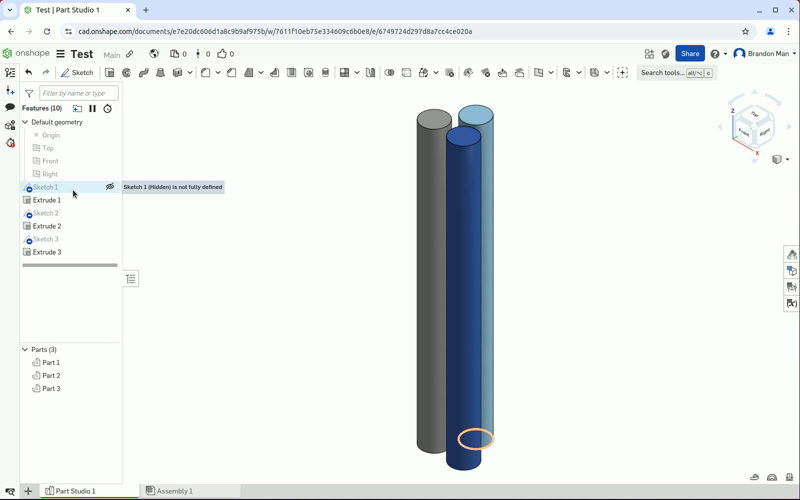
click(73, 189)